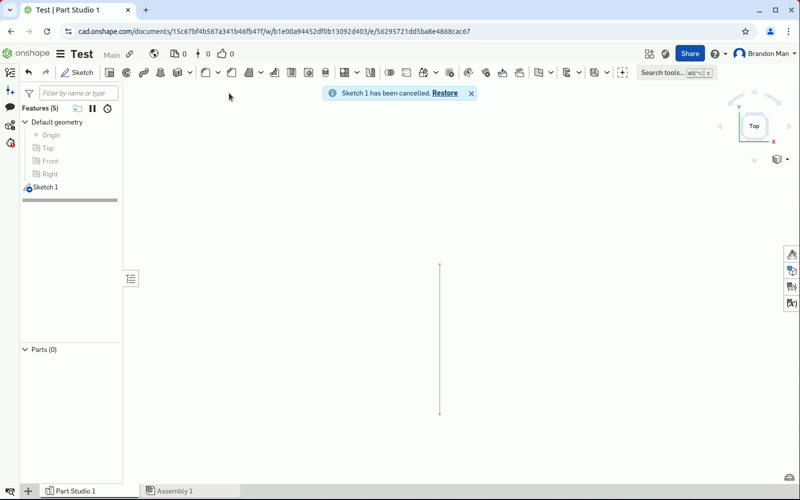
key(shift+h)
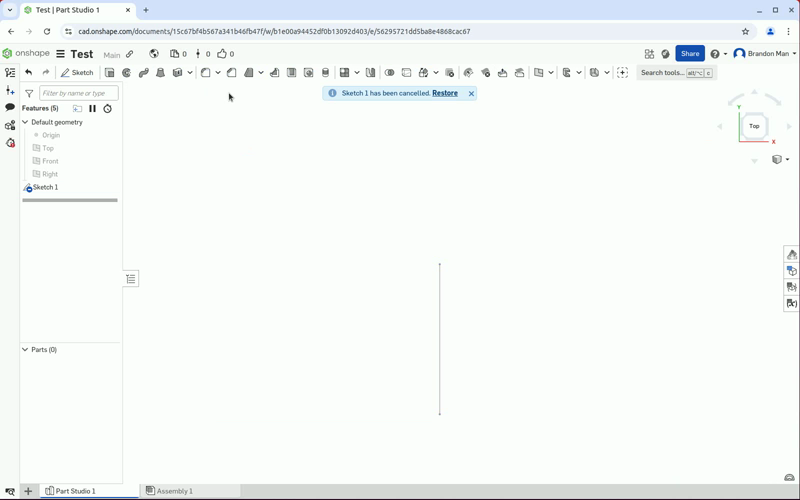
key(shift+s)
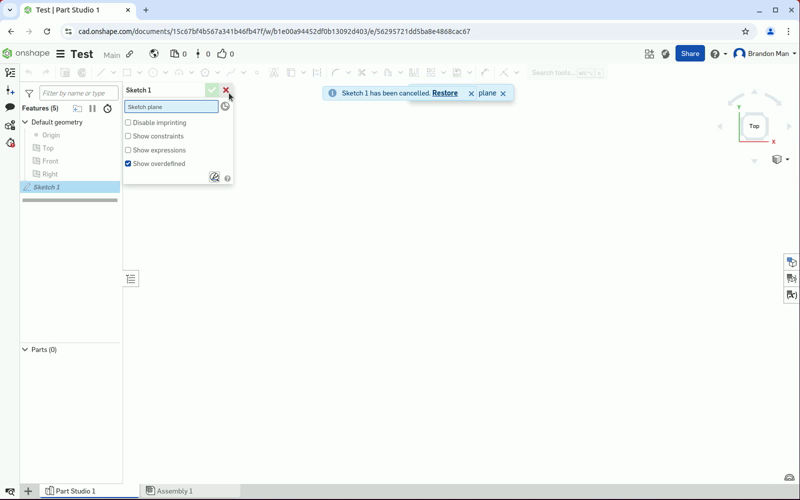
mouse_move(73, 150)
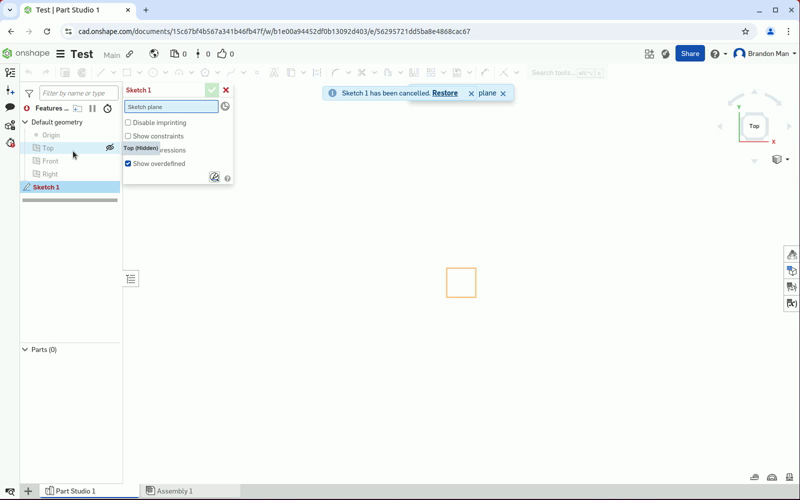
click(73, 150)
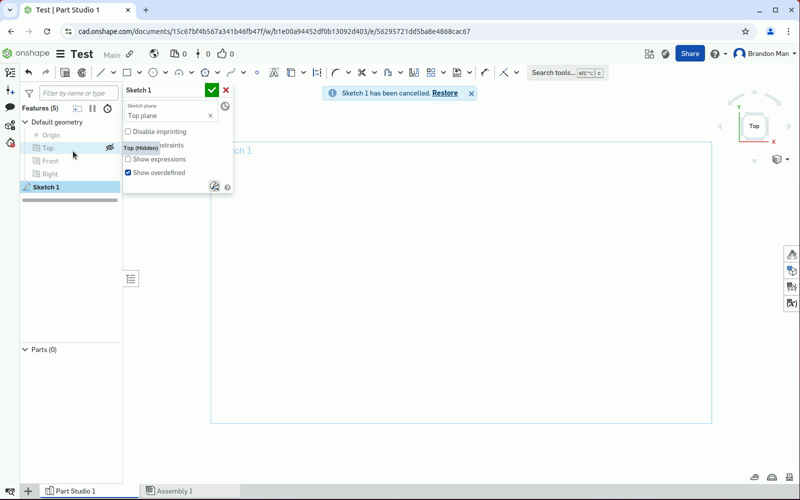
mouse_move(73, 352)
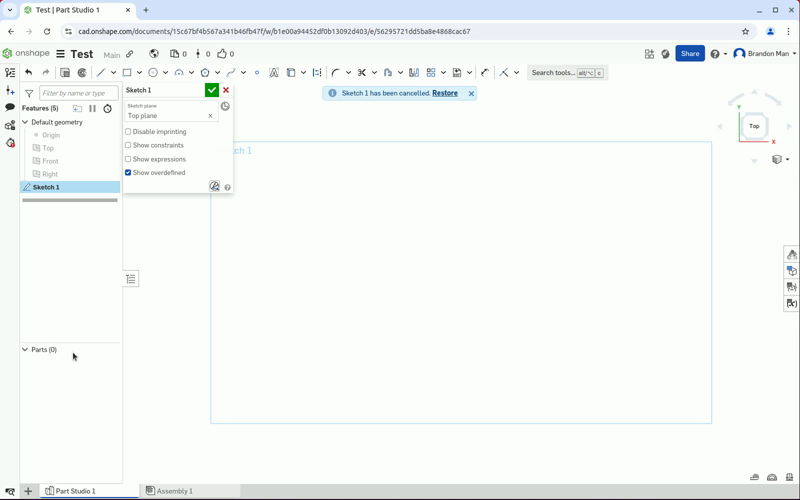
key(y)
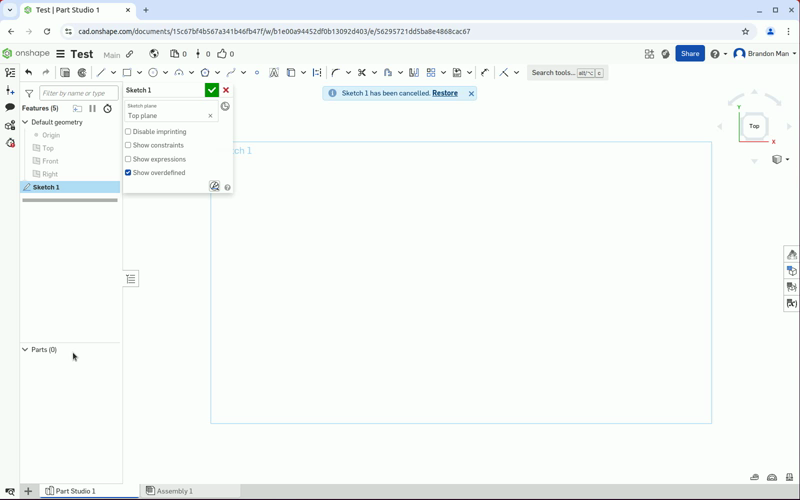
key(l)
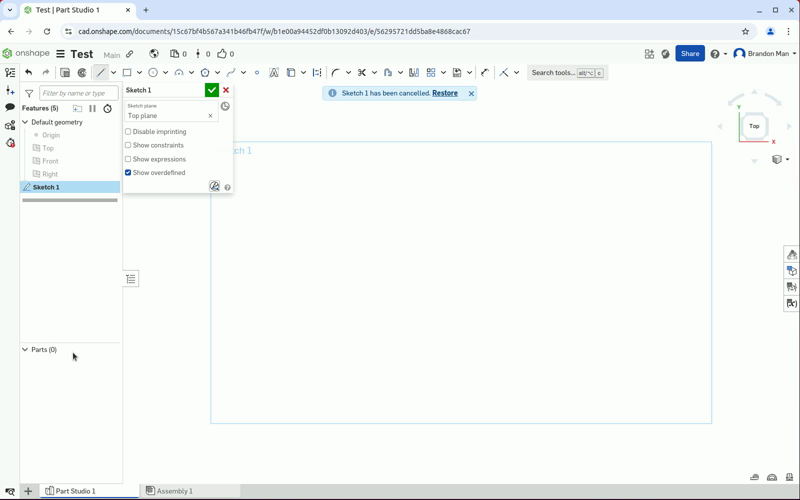
key_down(shift)
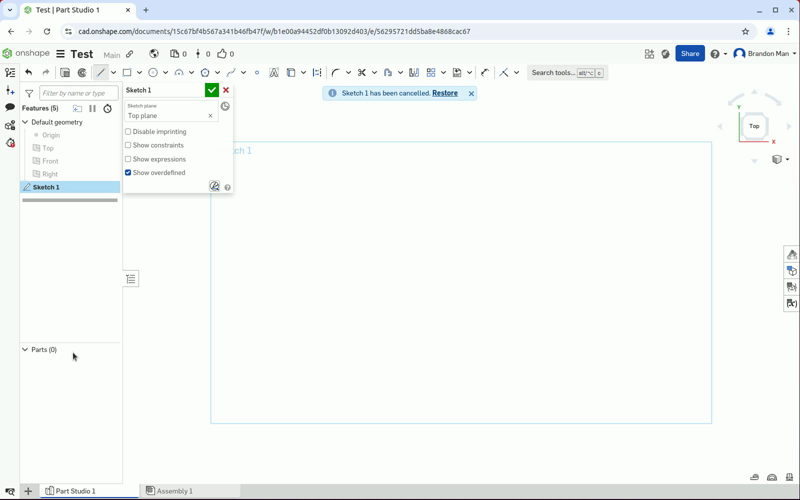
mouse_move(460, 299)
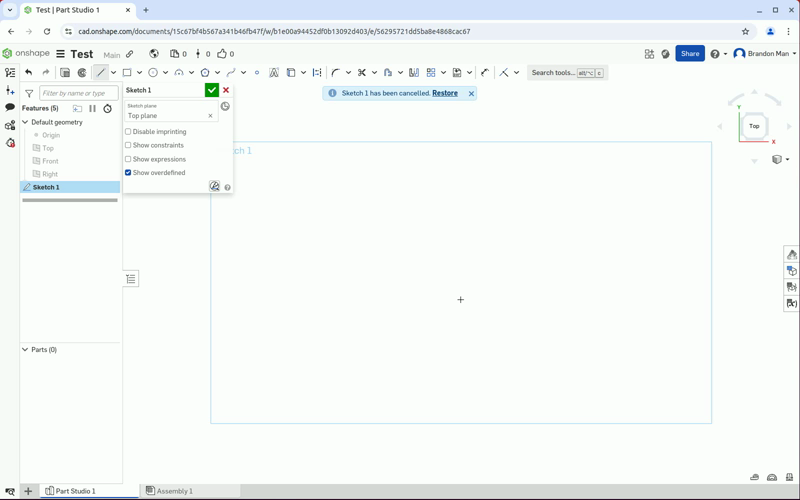
click(460, 299)
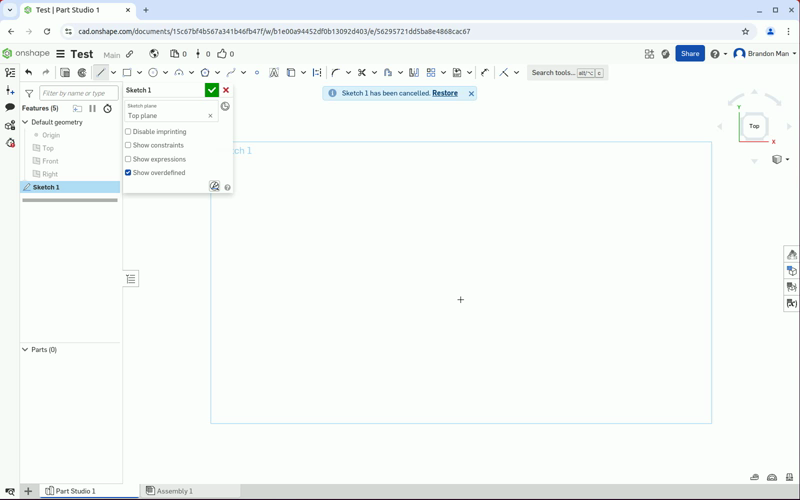
key_up(shift)
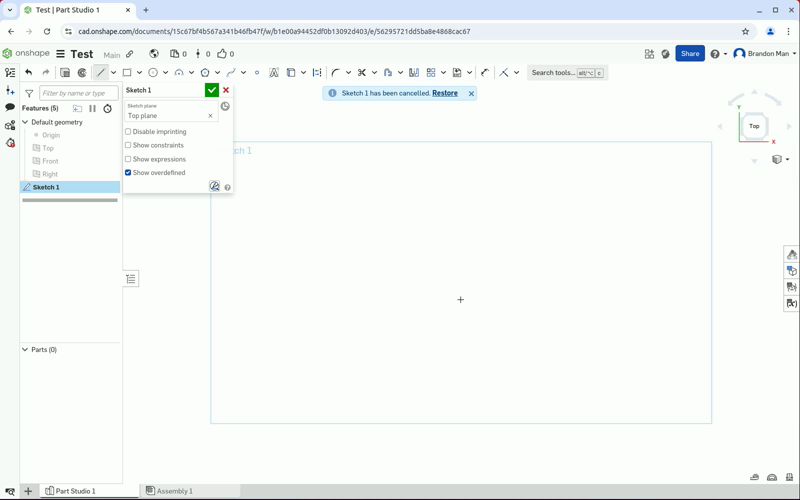
key_down(shift)
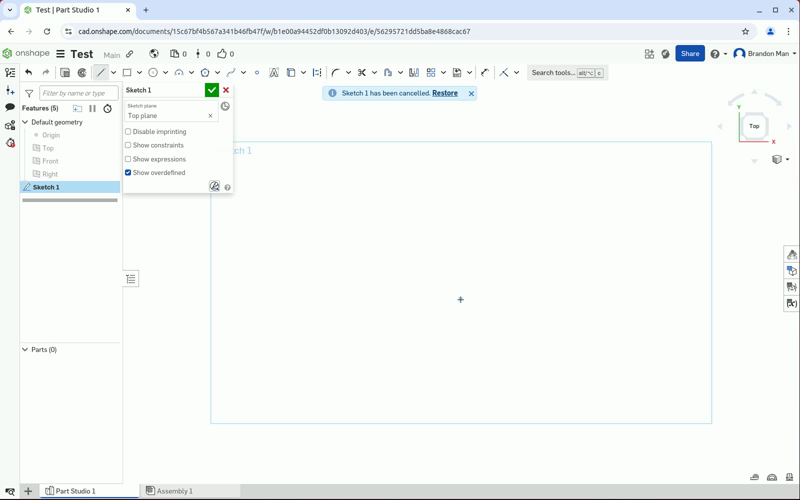
mouse_move(490, 299)
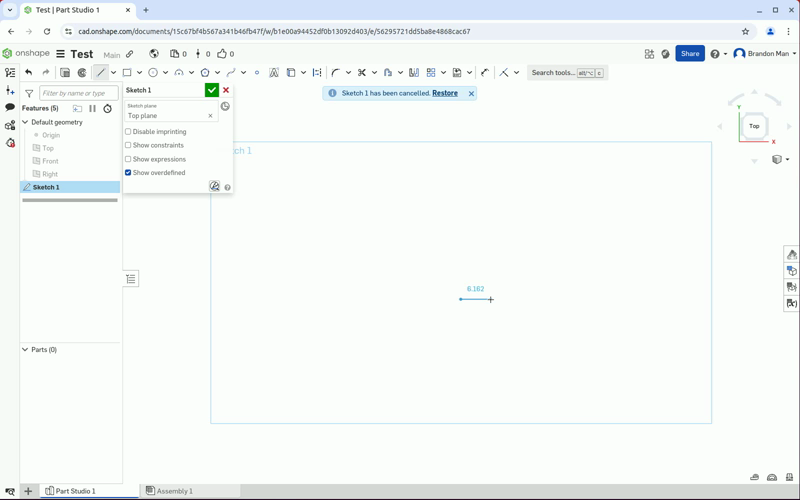
mouse_move(466, 298)
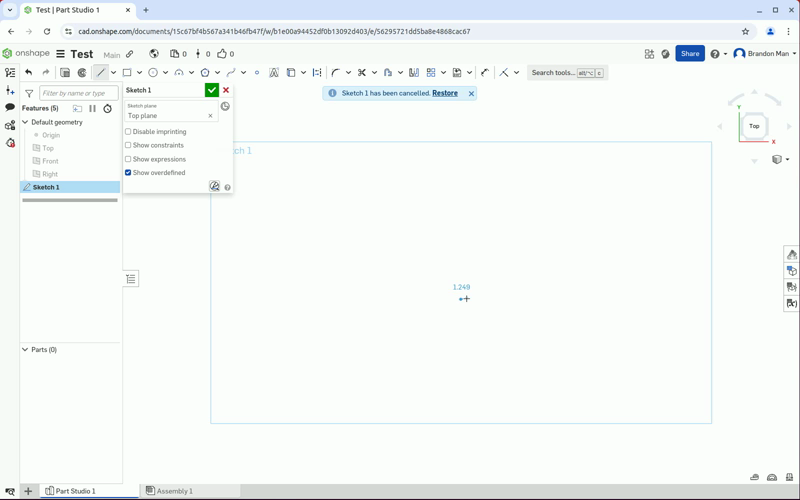
scroll(6)
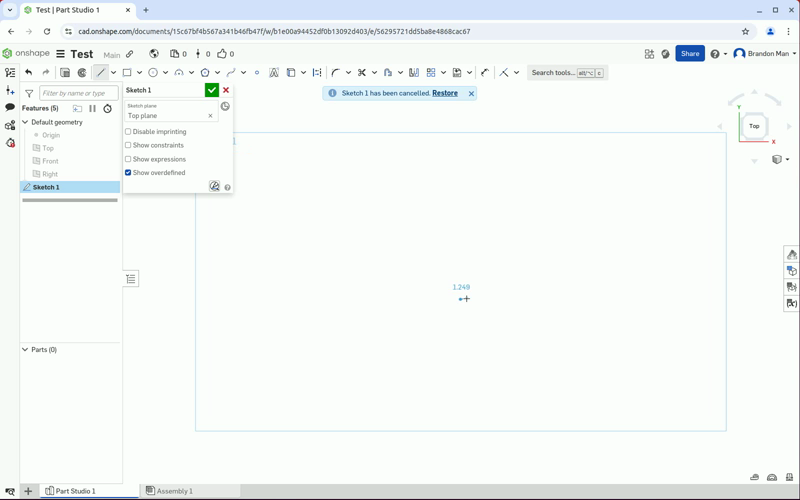
scroll(6)
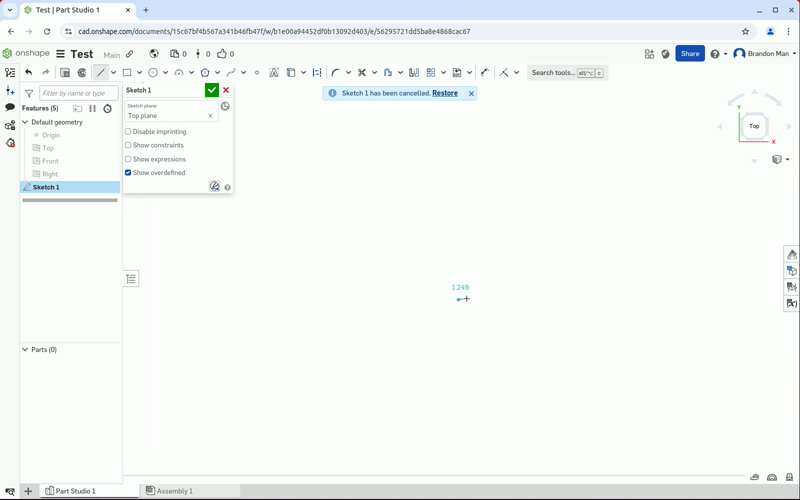
scroll(6)
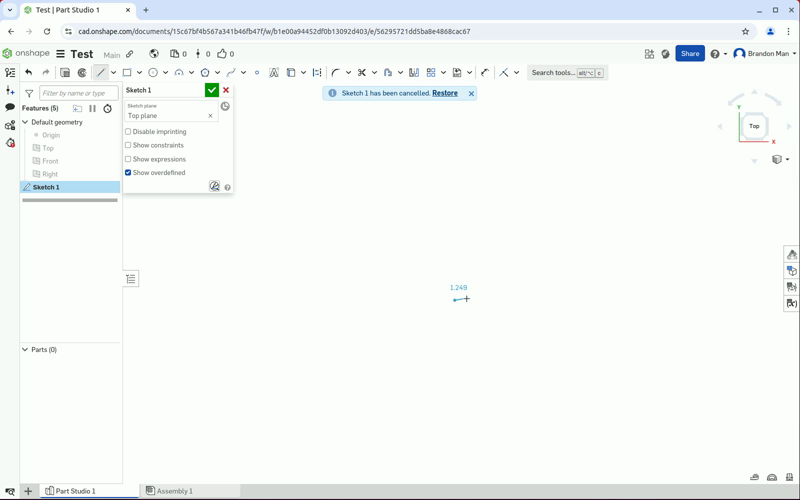
scroll(6)
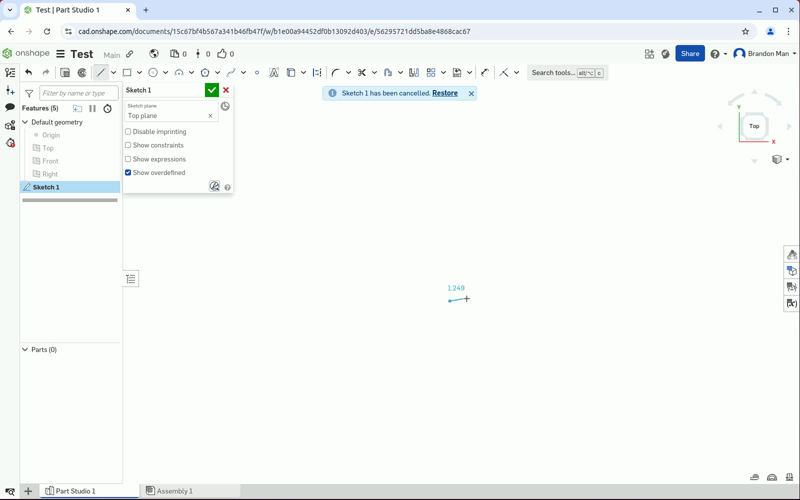
scroll(6)
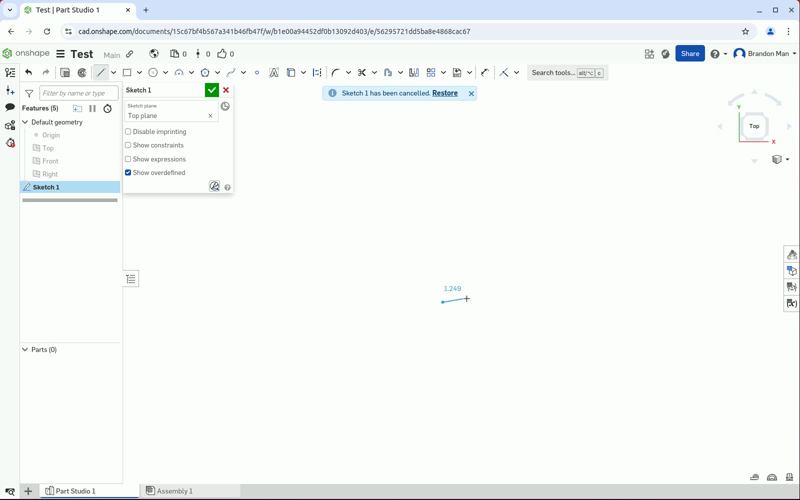
scroll(6)
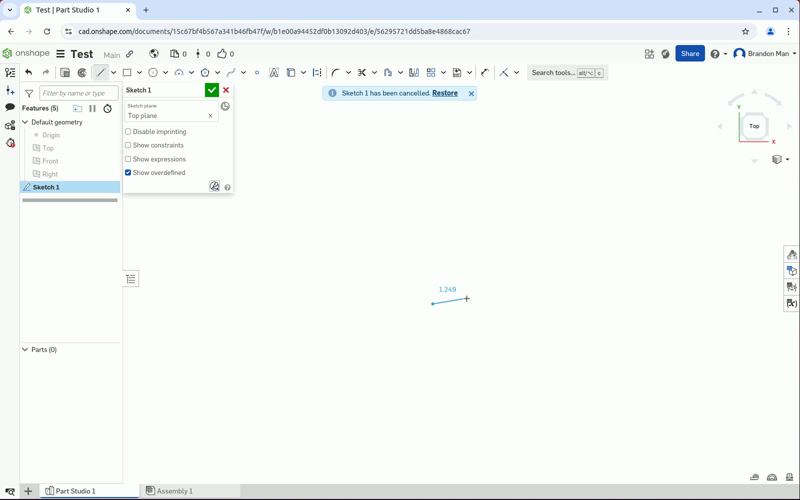
scroll(6)
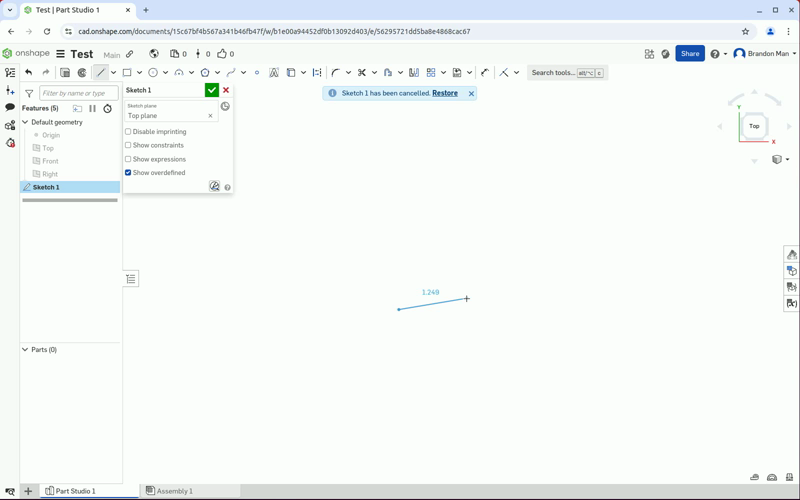
click(466, 298)
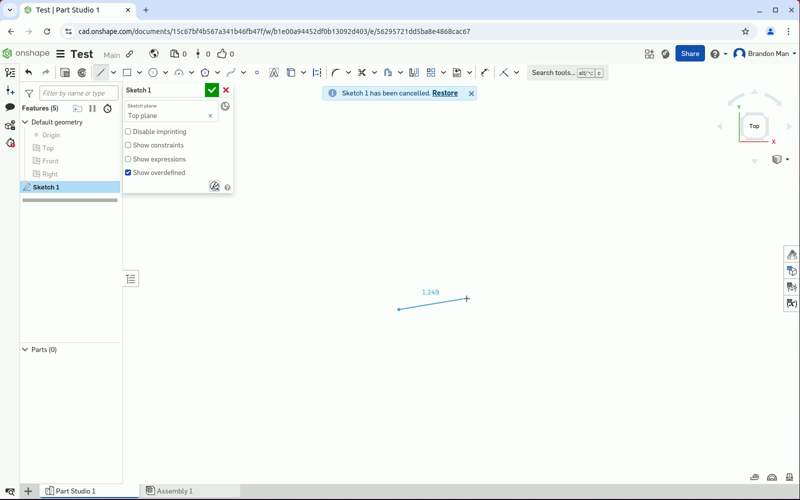
scroll(-6)
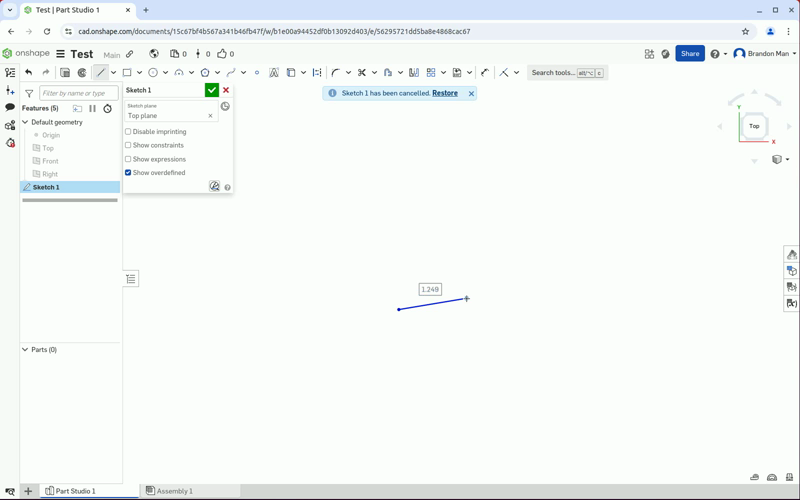
scroll(-6)
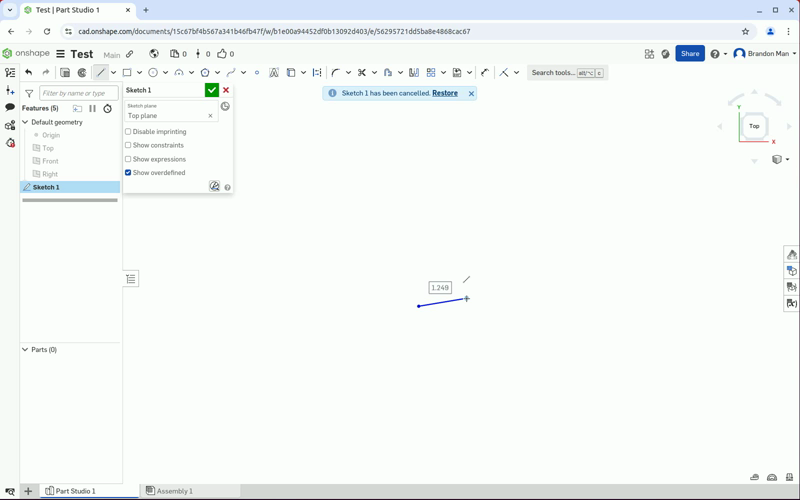
scroll(-6)
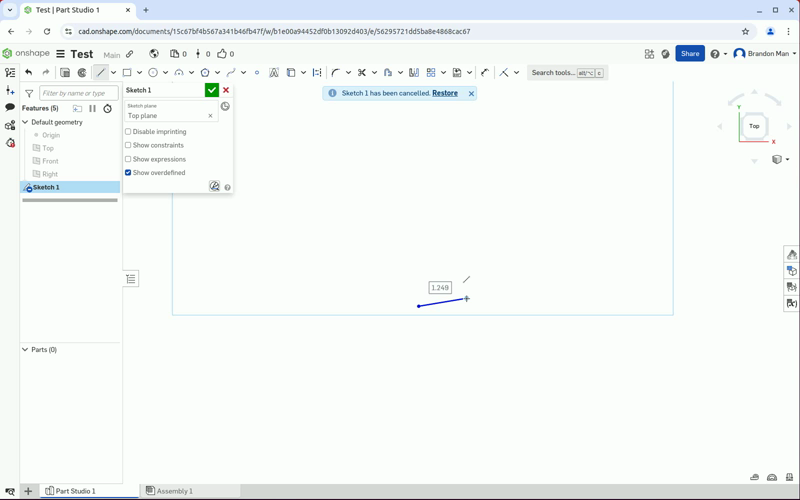
scroll(-6)
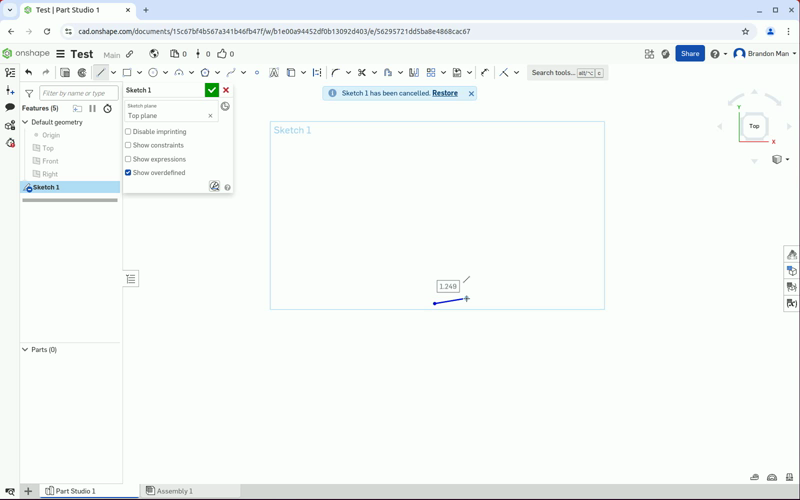
scroll(-6)
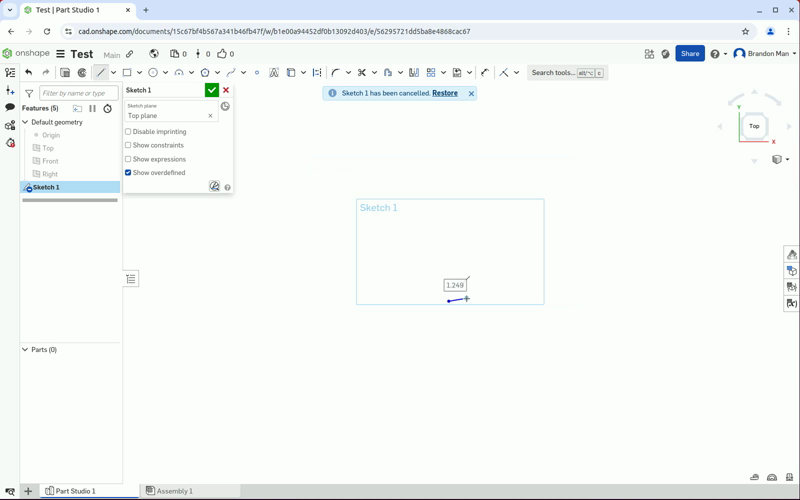
scroll(-6)
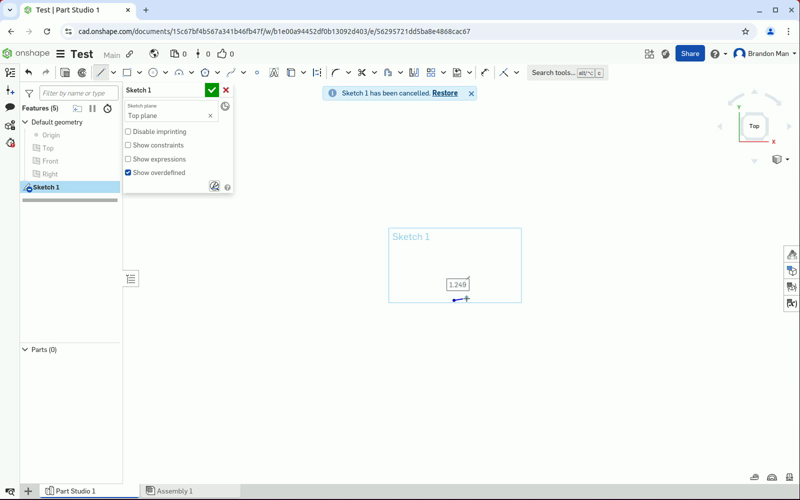
scroll(-6)
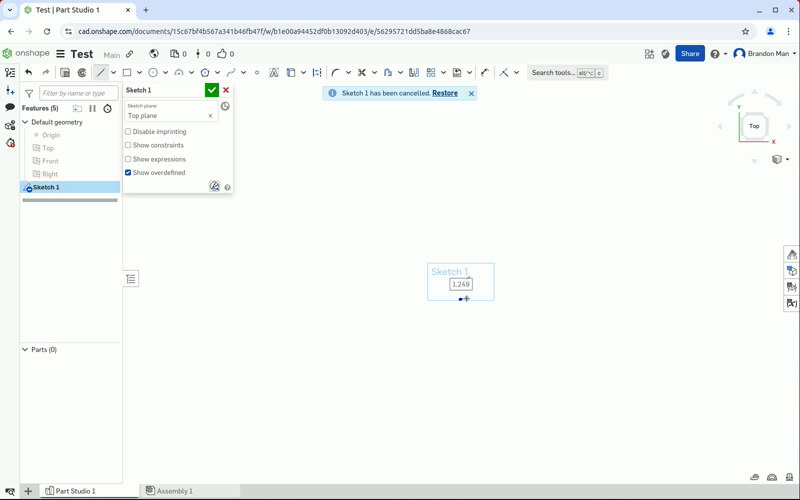
key_up(shift)
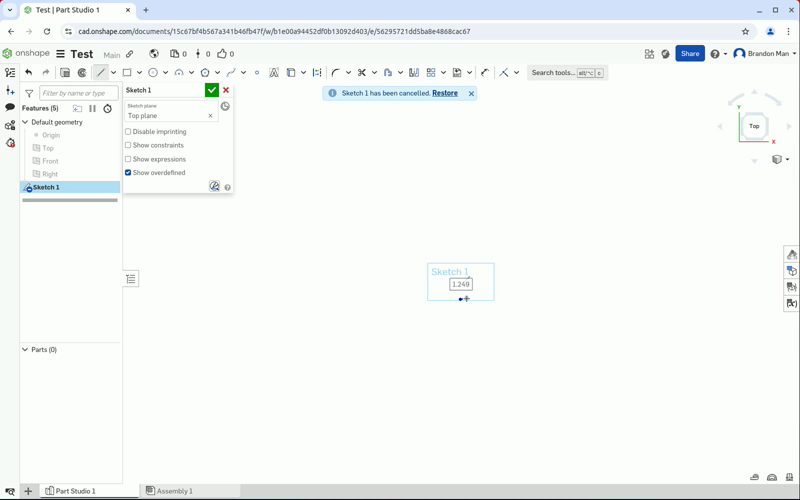
key(esc)
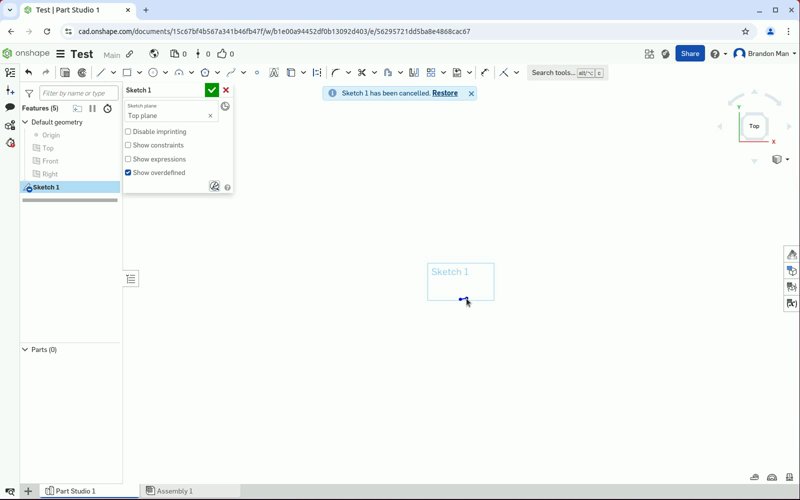
key(a)
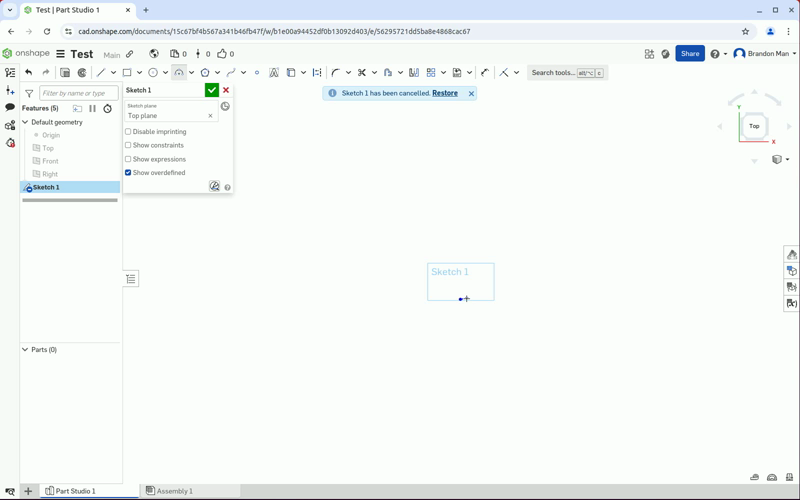
mouse_move(466, 298)
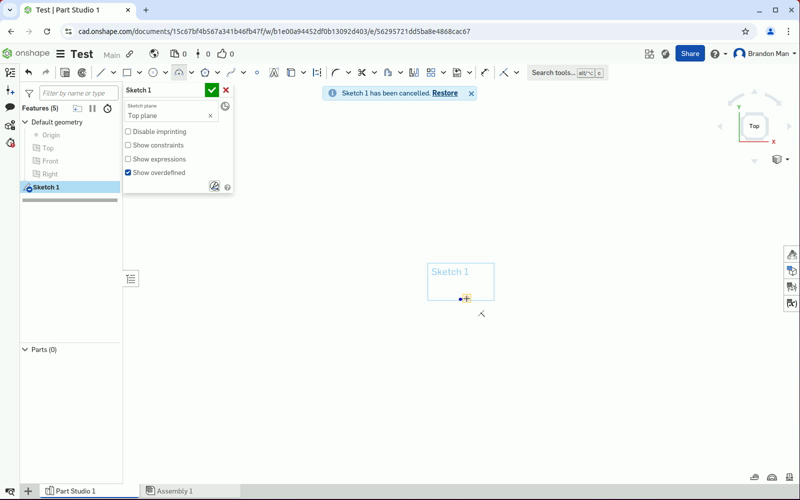
click(466, 298)
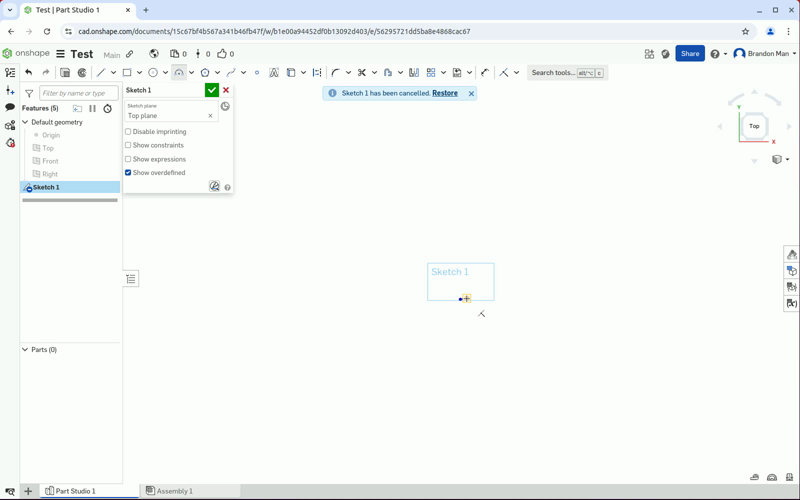
key_down(shift)
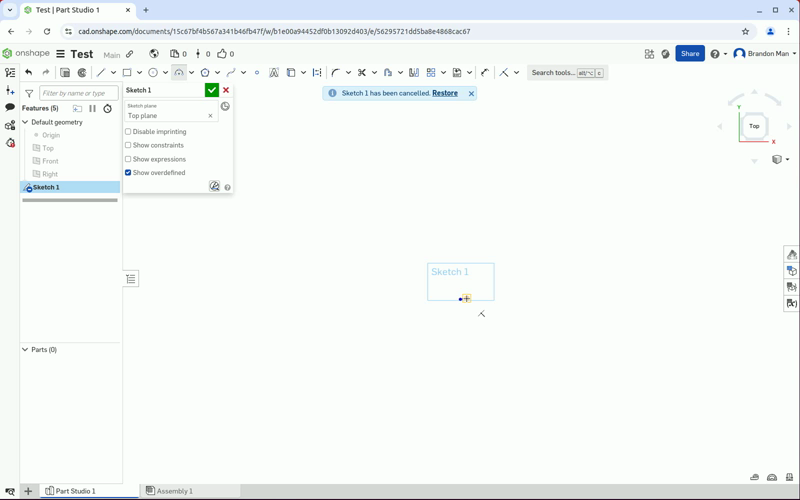
mouse_move(466, 265)
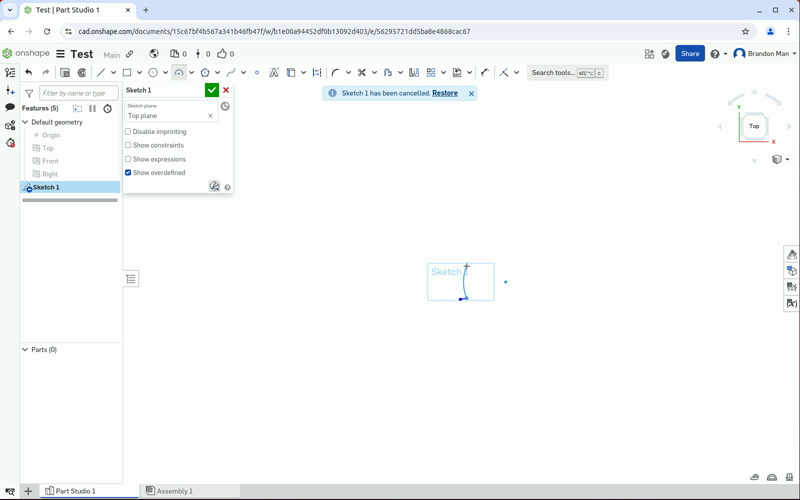
click(466, 265)
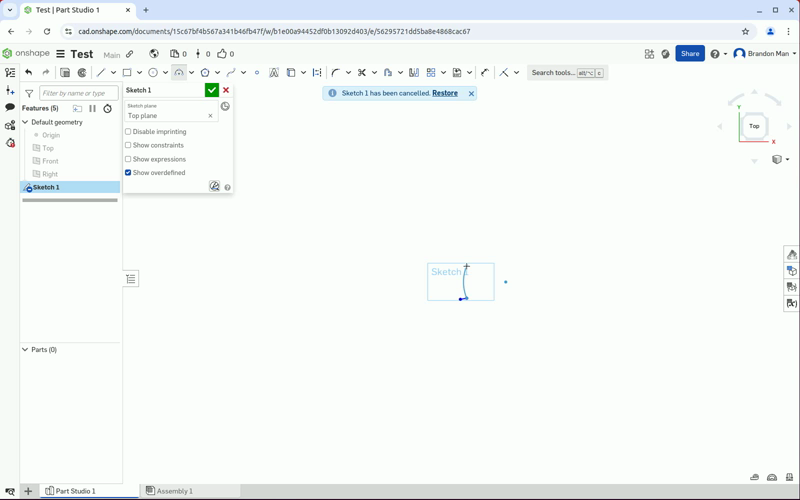
mouse_move(478, 282)
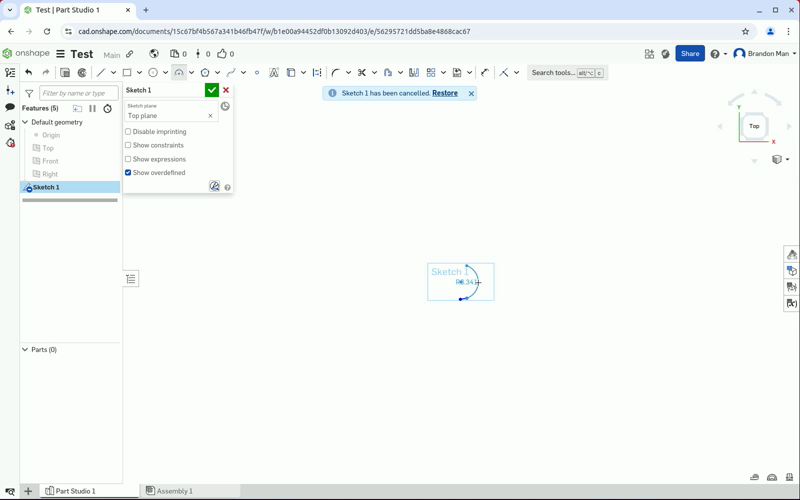
click(478, 282)
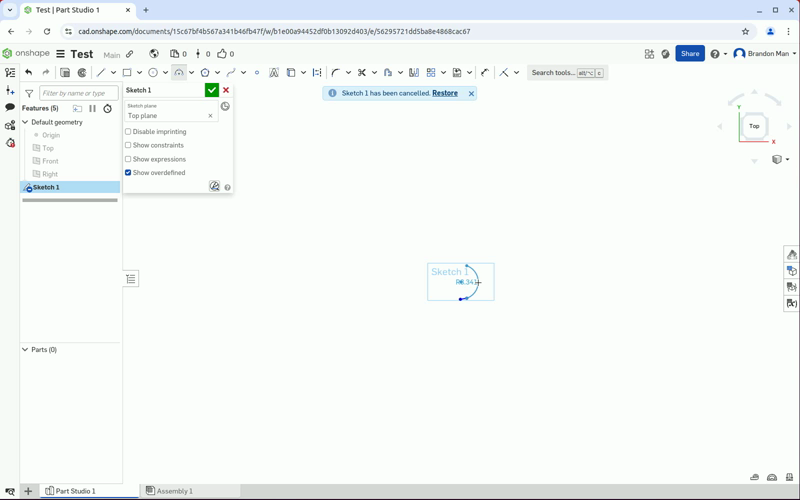
key_up(shift)
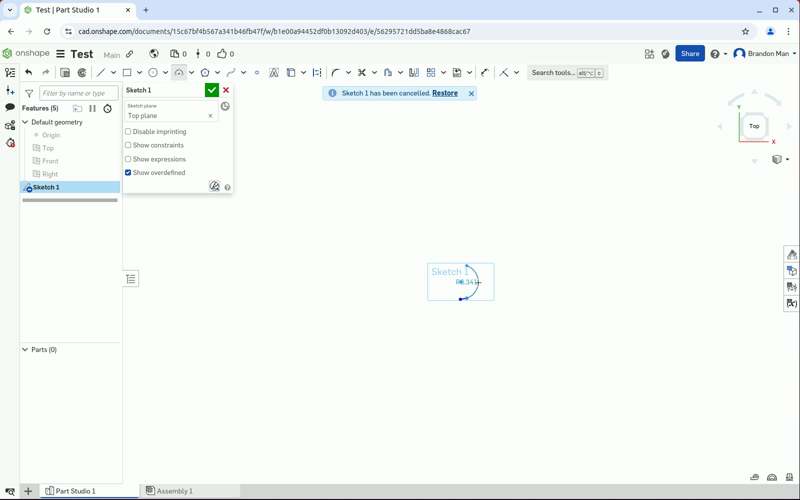
key(esc)
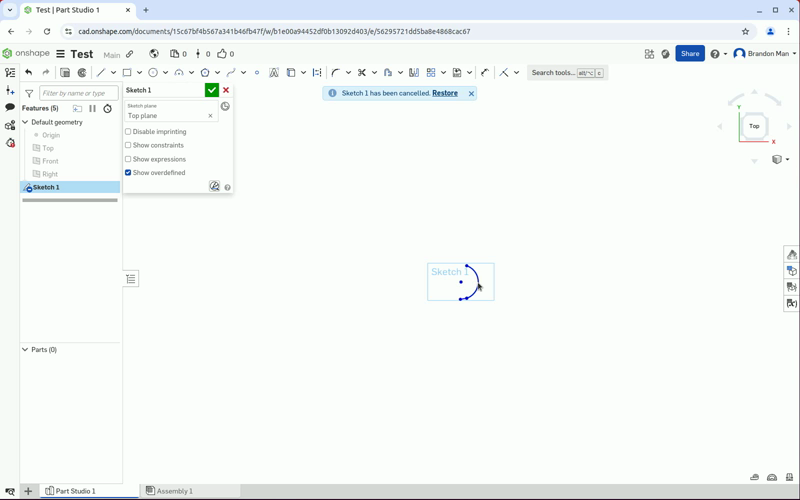
key(l)
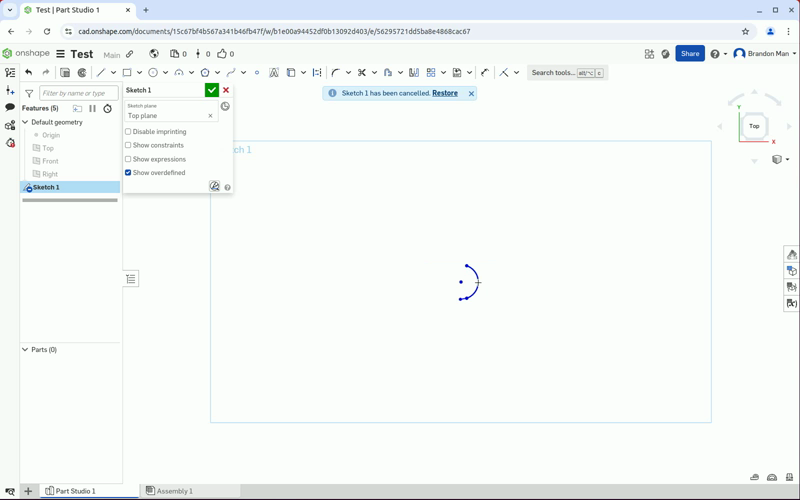
mouse_move(466, 265)
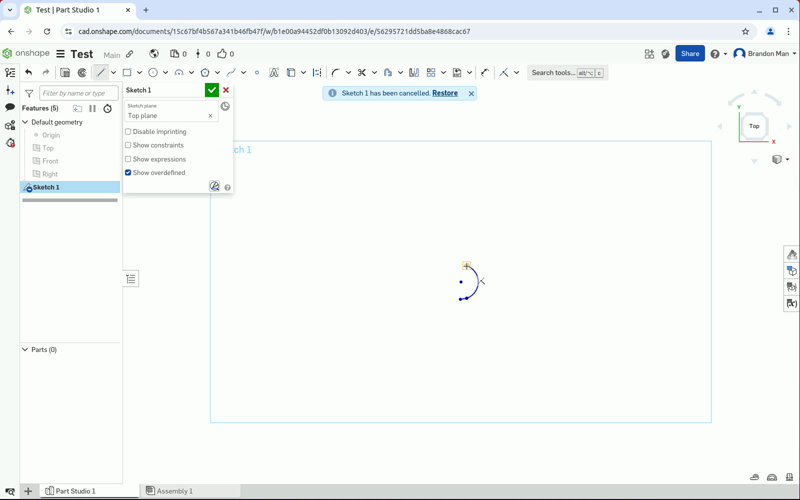
click(466, 265)
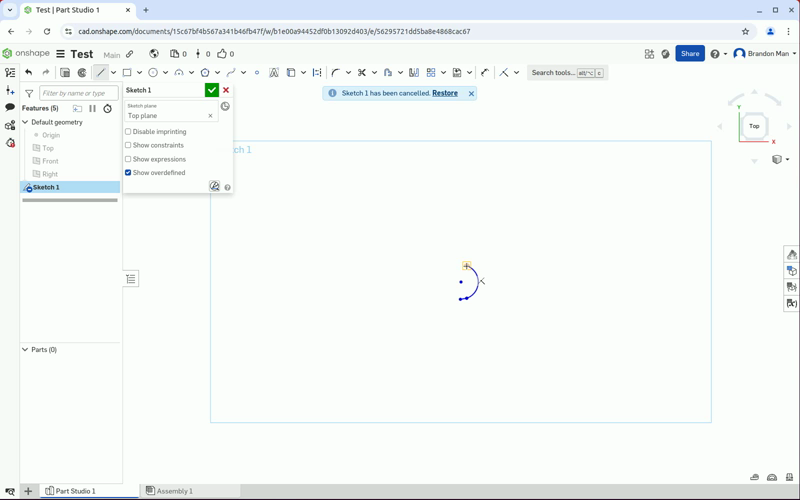
key_down(shift)
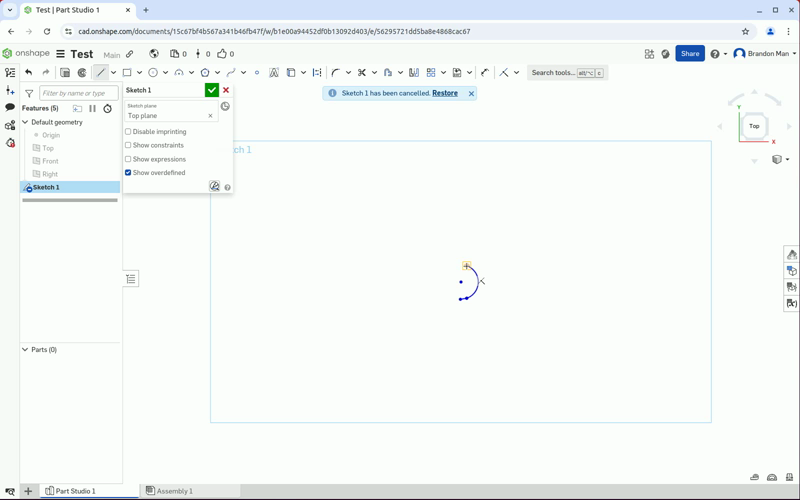
mouse_move(496, 265)
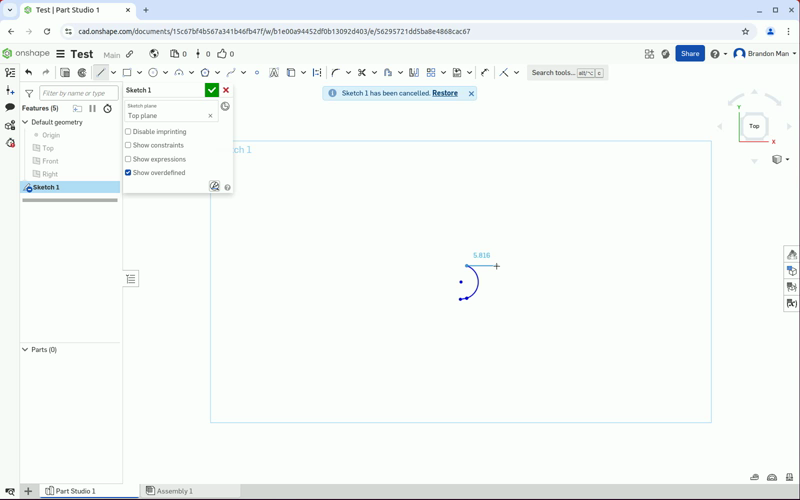
mouse_move(460, 264)
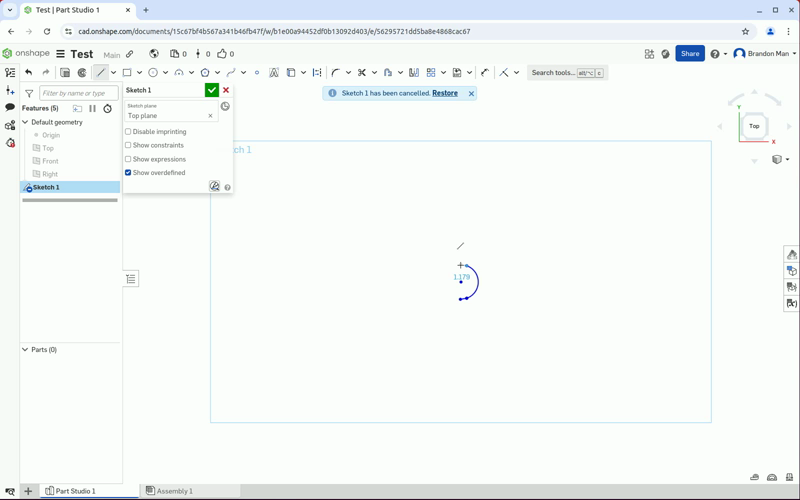
scroll(6)
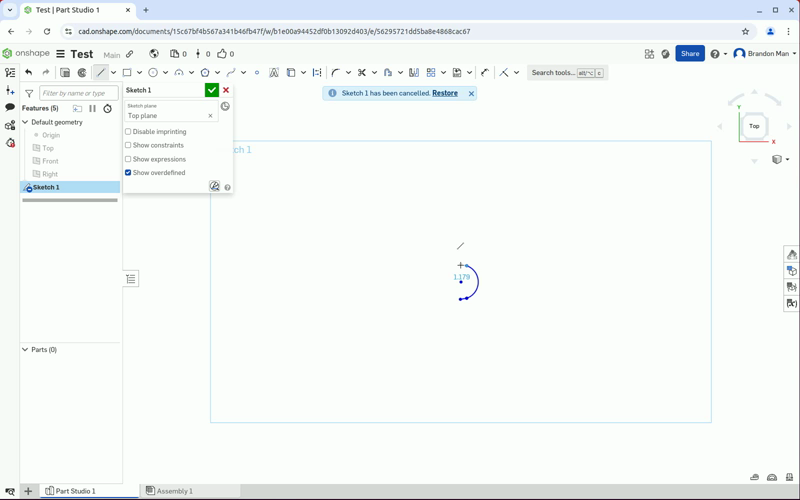
scroll(6)
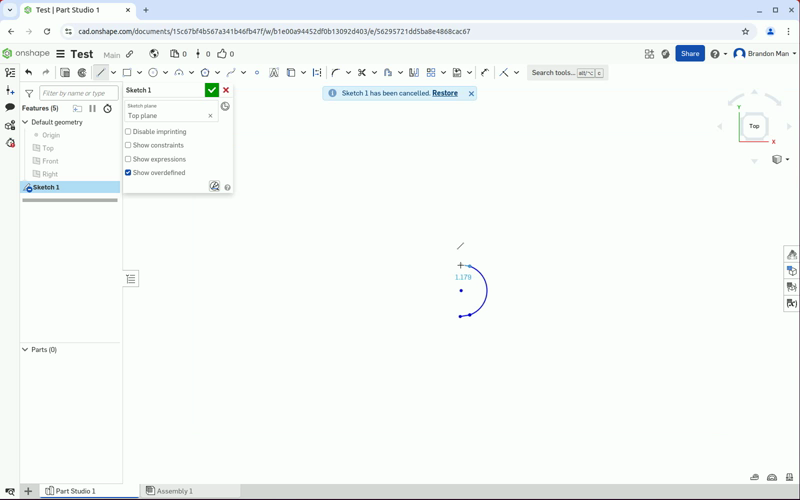
scroll(6)
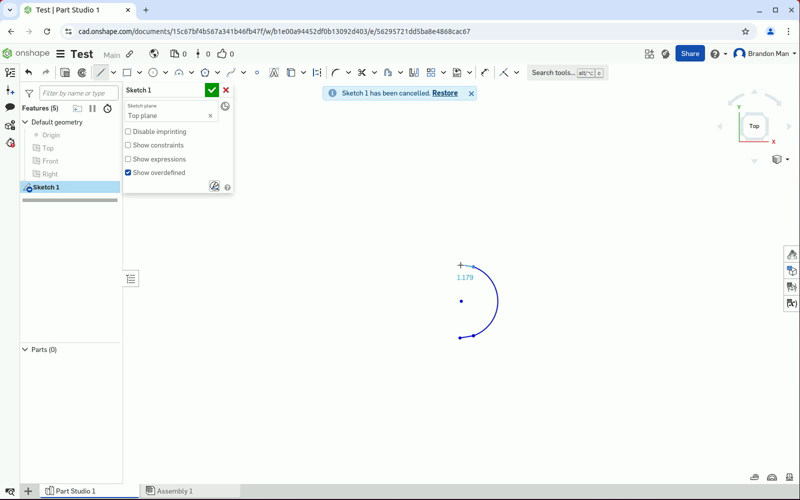
scroll(6)
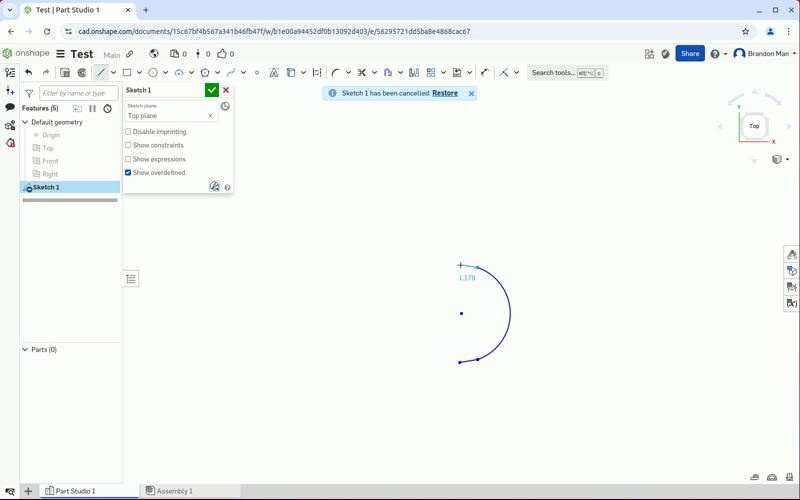
scroll(6)
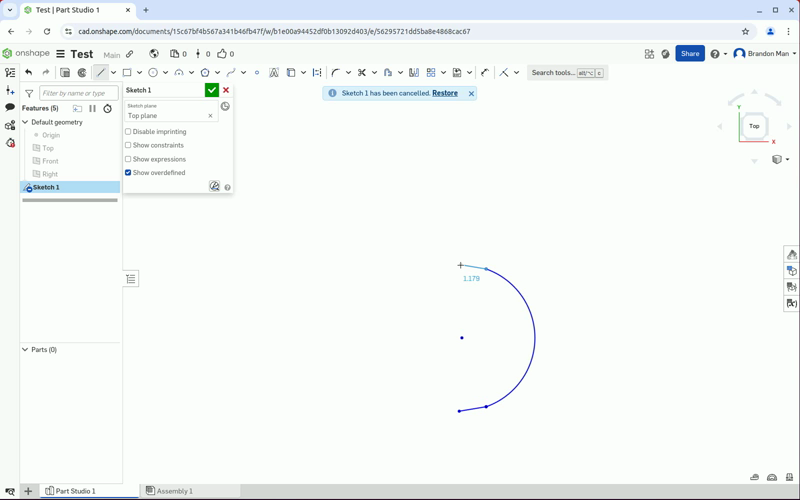
scroll(6)
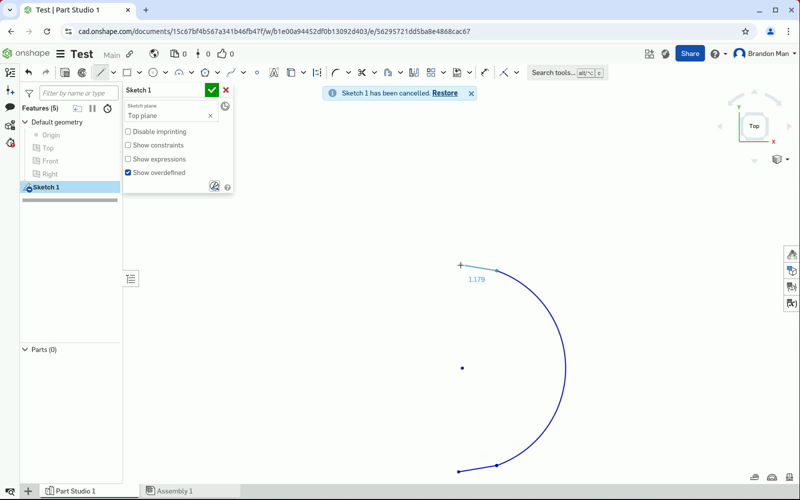
scroll(6)
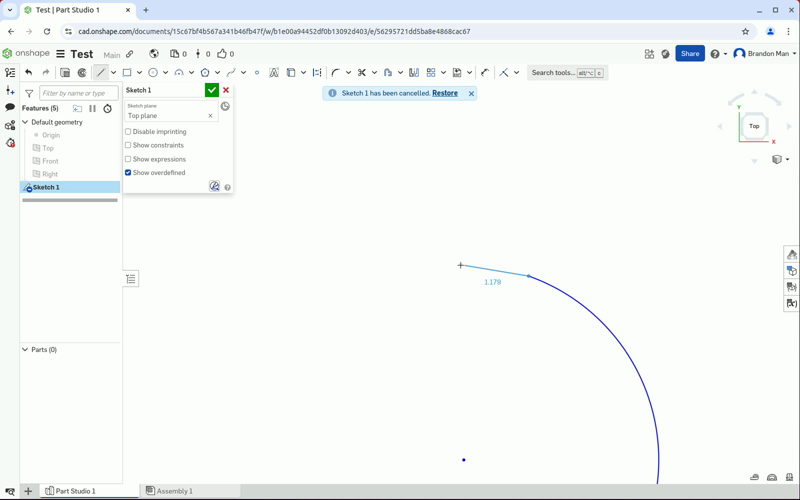
click(460, 264)
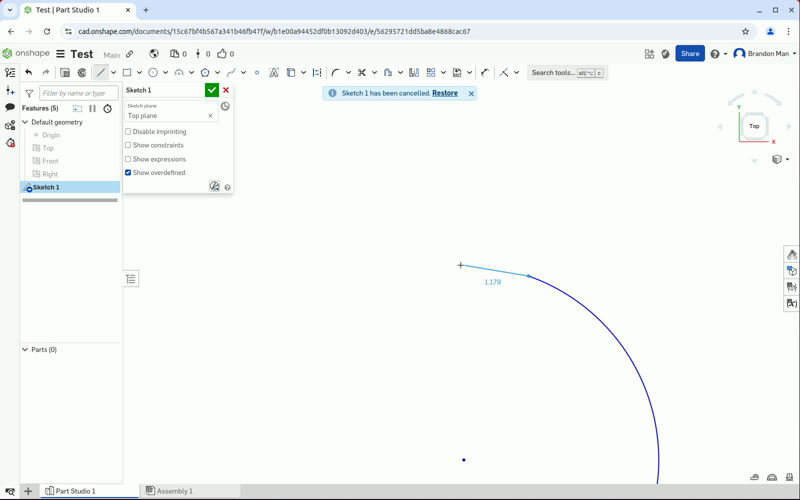
scroll(-6)
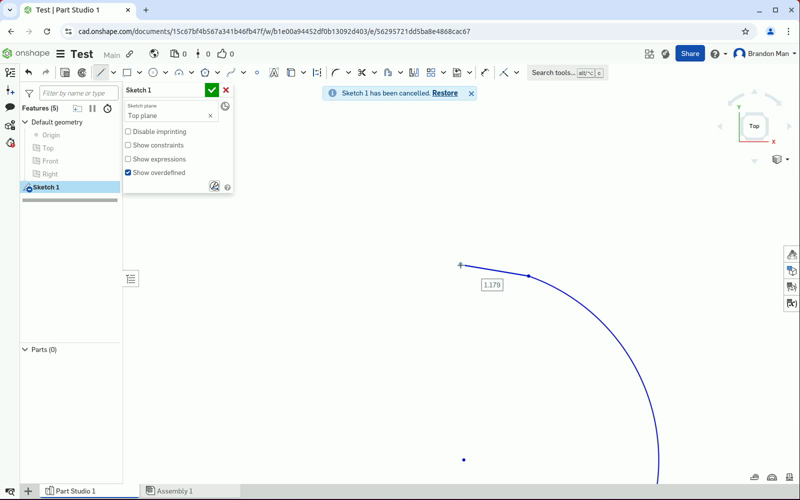
scroll(-6)
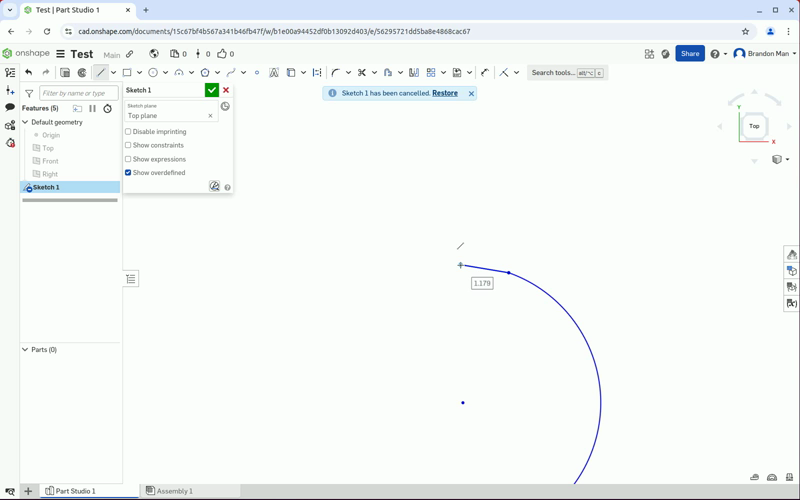
scroll(-6)
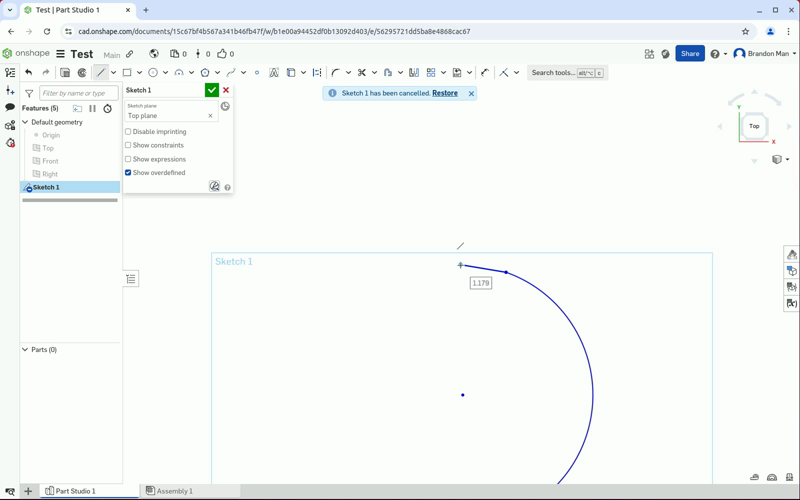
scroll(-6)
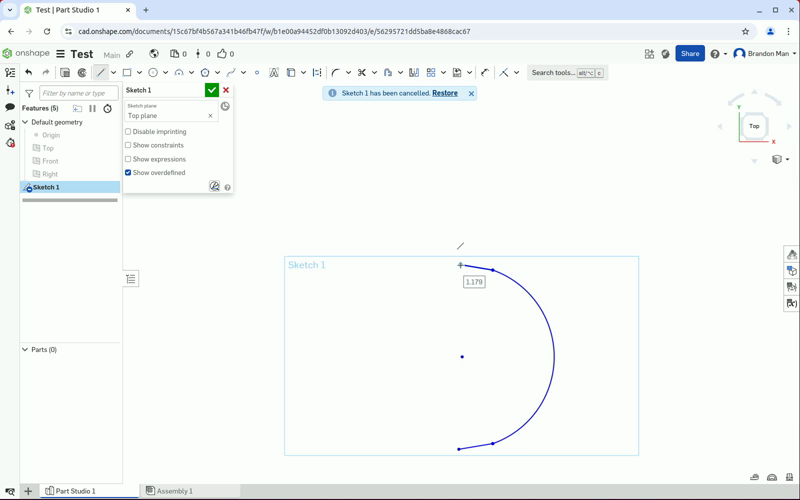
scroll(-6)
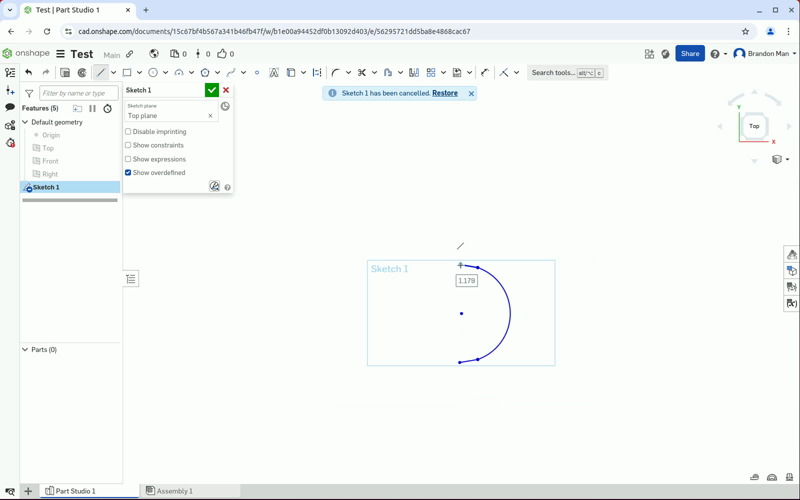
scroll(-6)
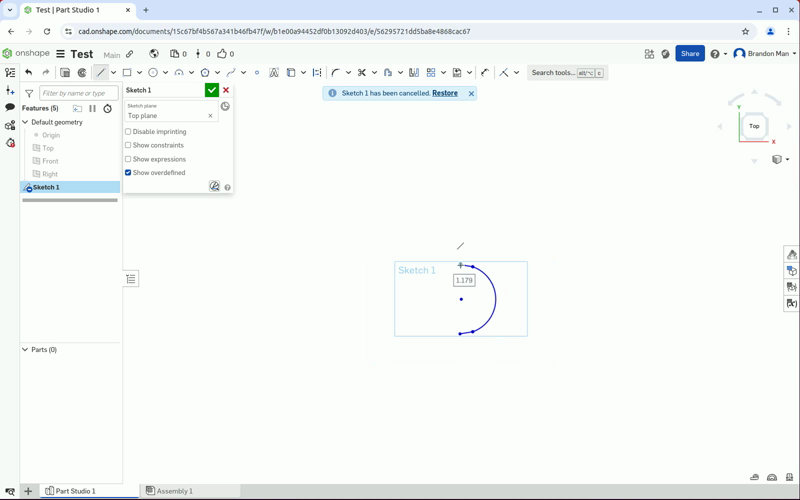
scroll(-6)
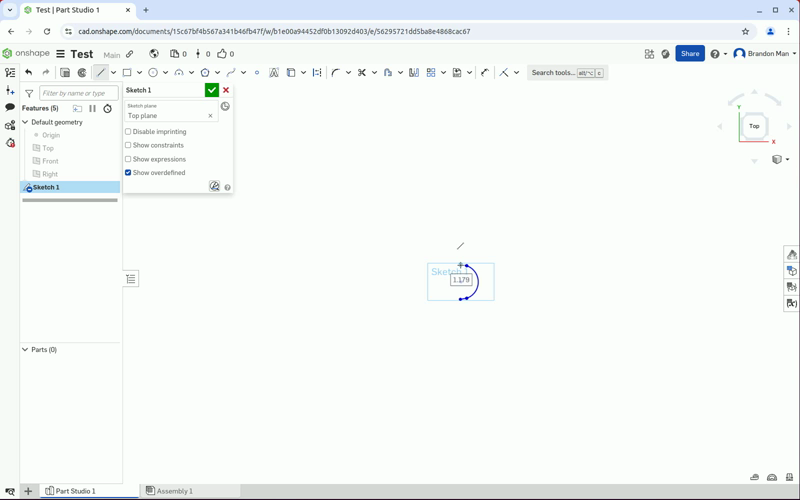
key_up(shift)
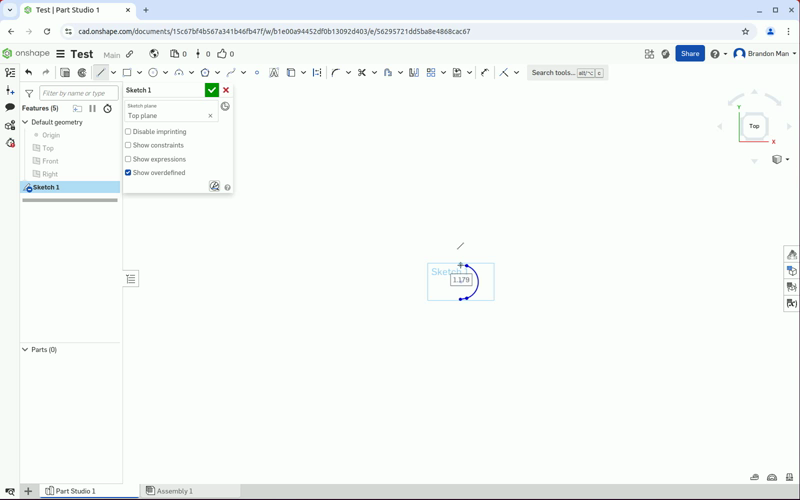
key(esc)
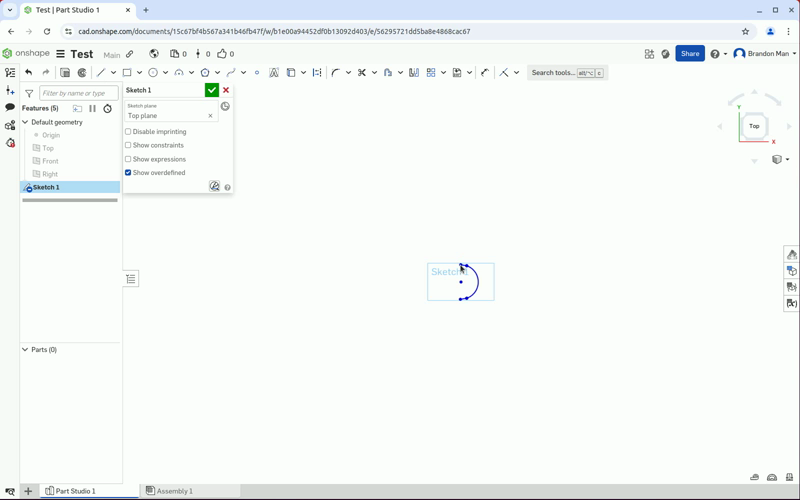
key(a)
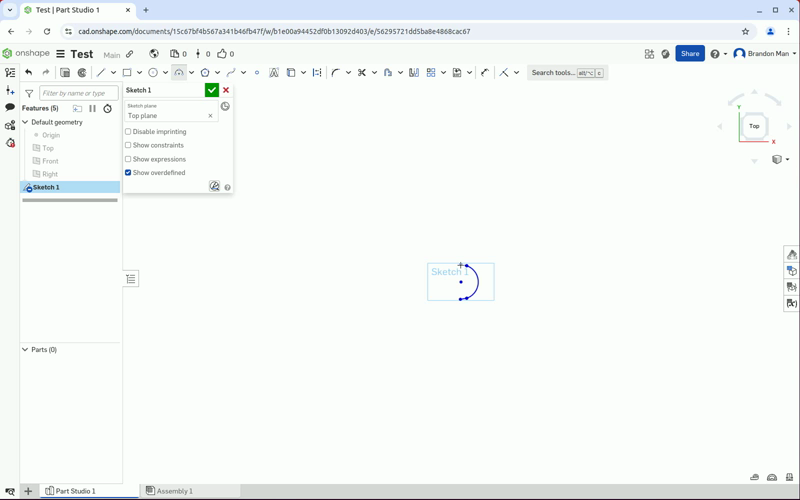
mouse_move(460, 264)
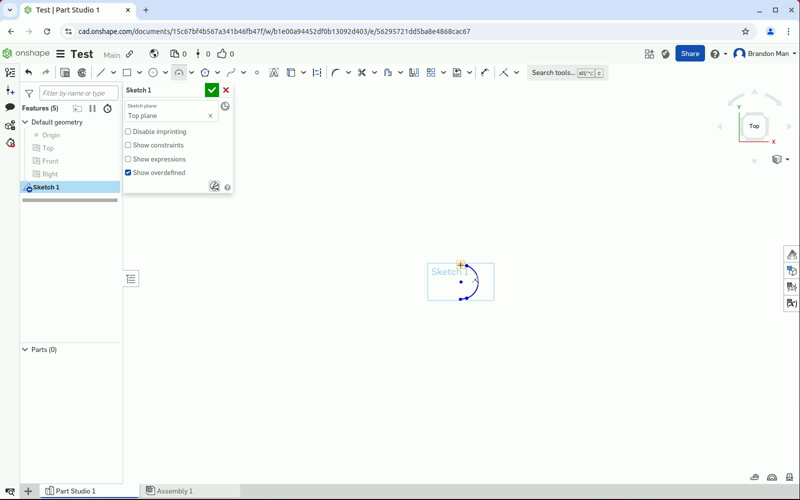
click(460, 264)
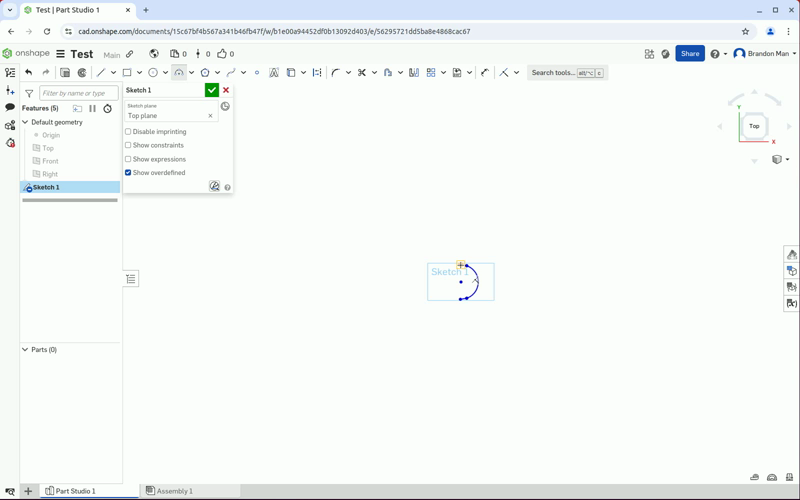
mouse_move(460, 299)
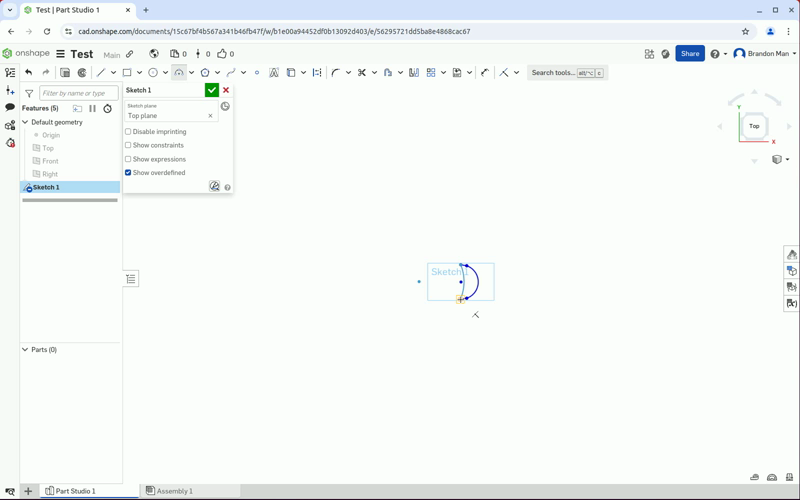
click(460, 299)
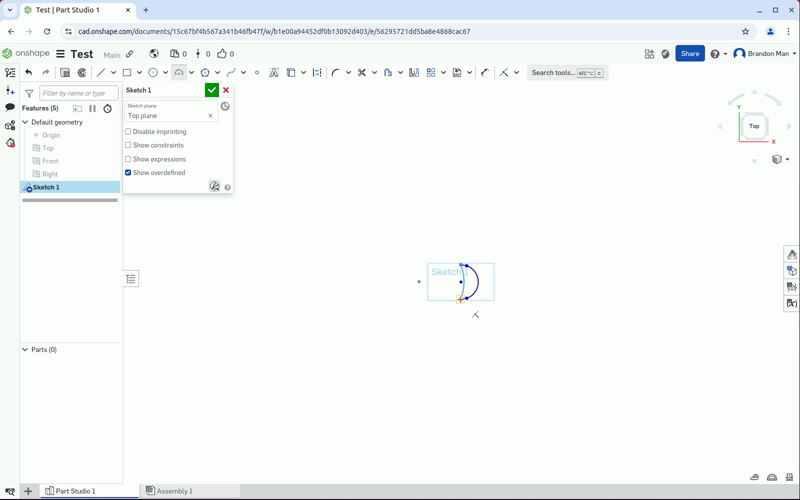
key_down(shift)
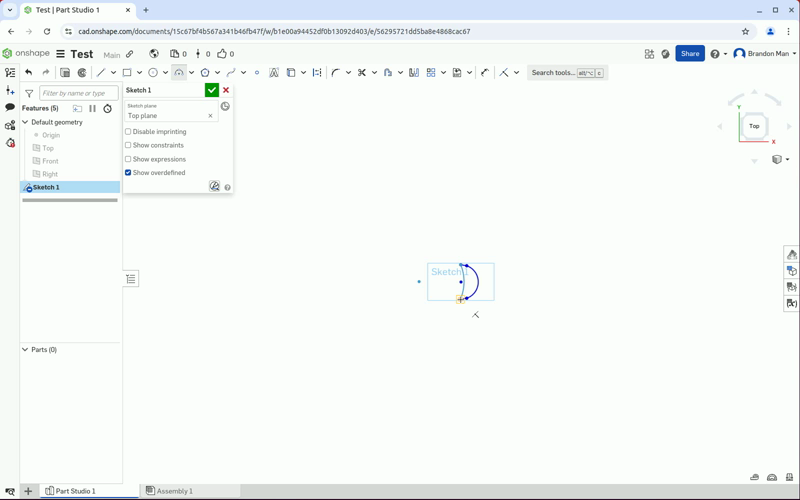
mouse_move(443, 282)
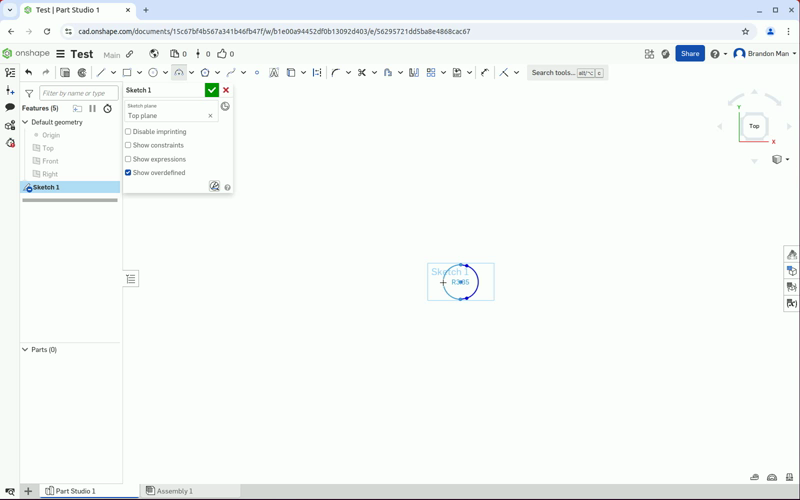
click(443, 282)
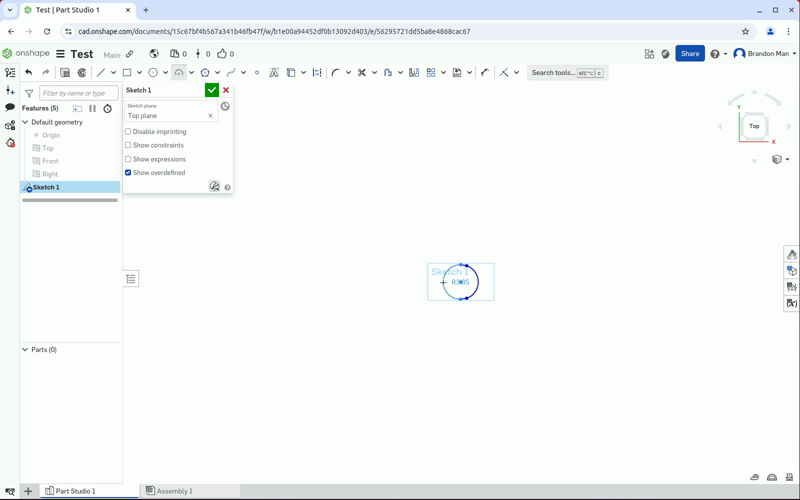
key_up(shift)
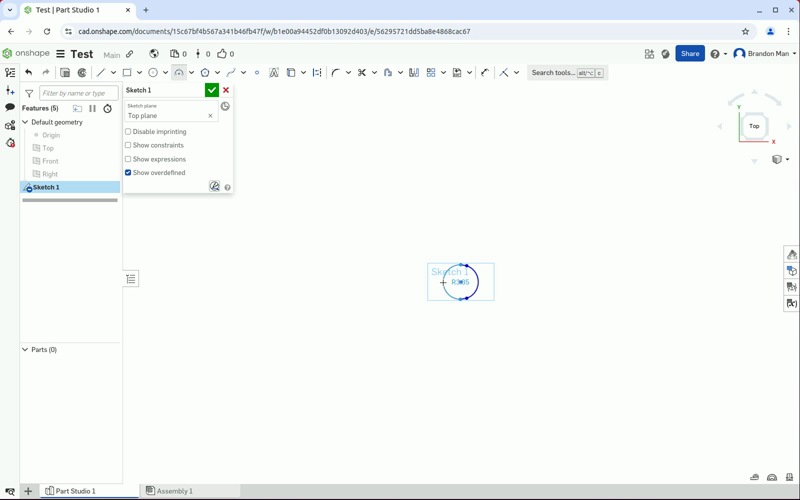
key(esc)
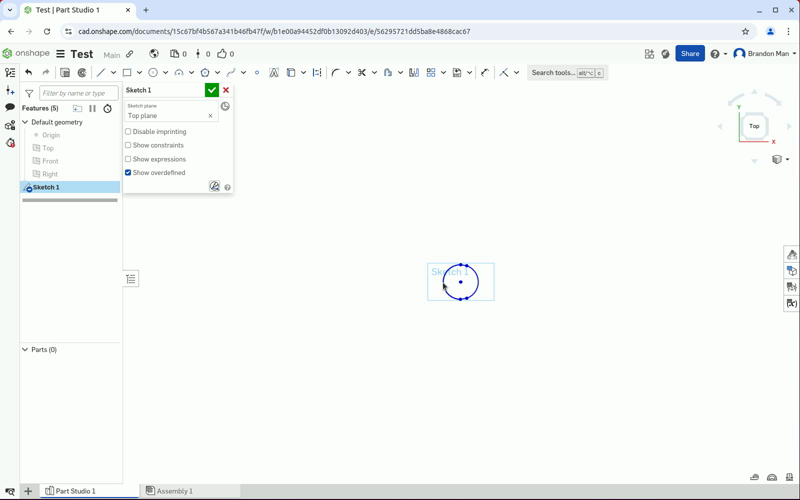
key(c)
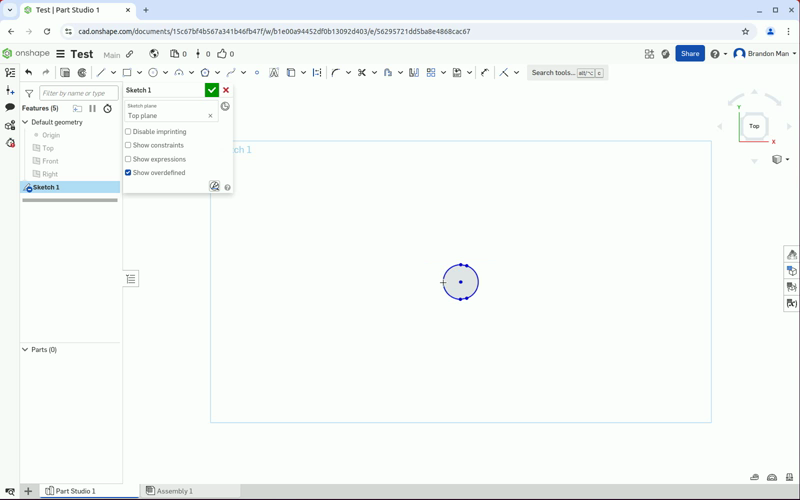
key_down(shift)
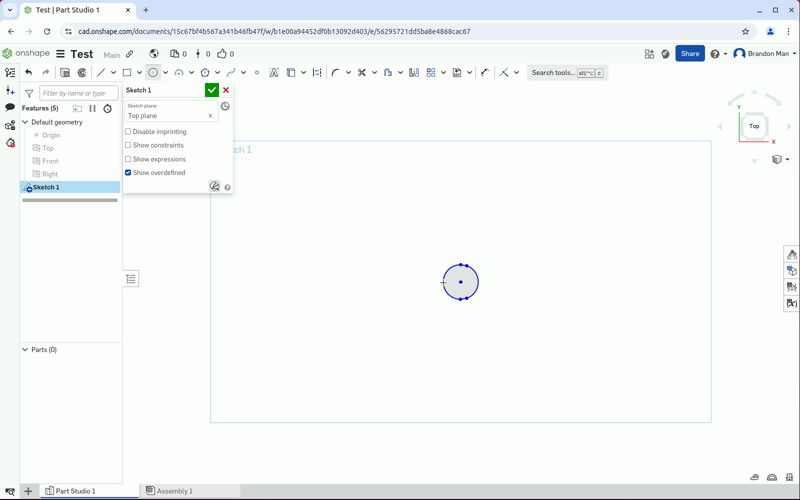
mouse_move(460, 281)
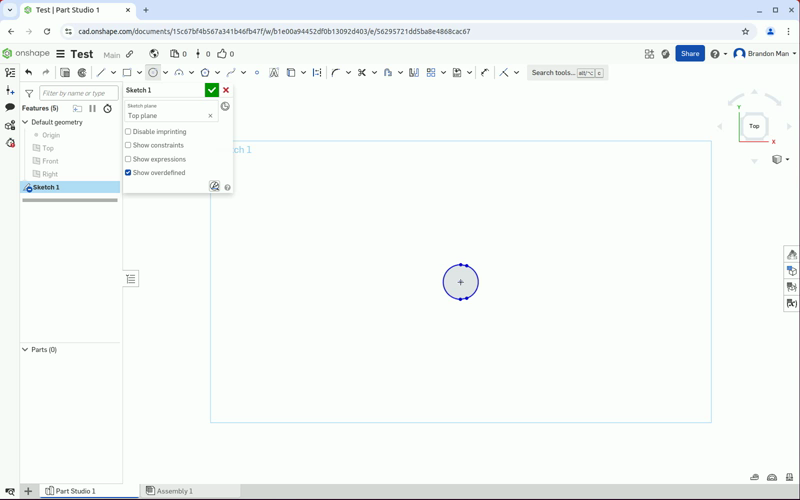
click(460, 281)
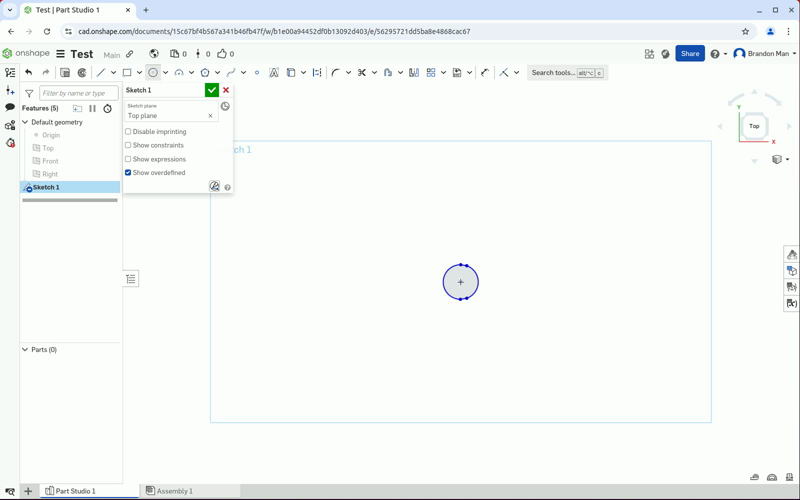
key_up(shift)
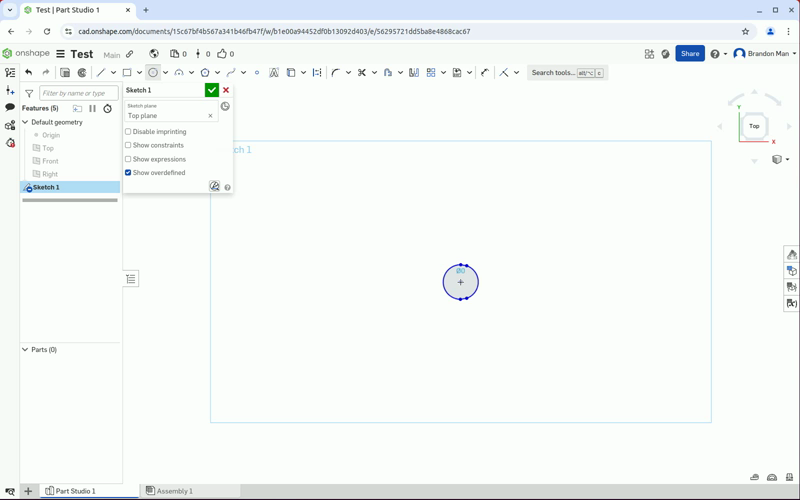
mouse_move(467, 281)
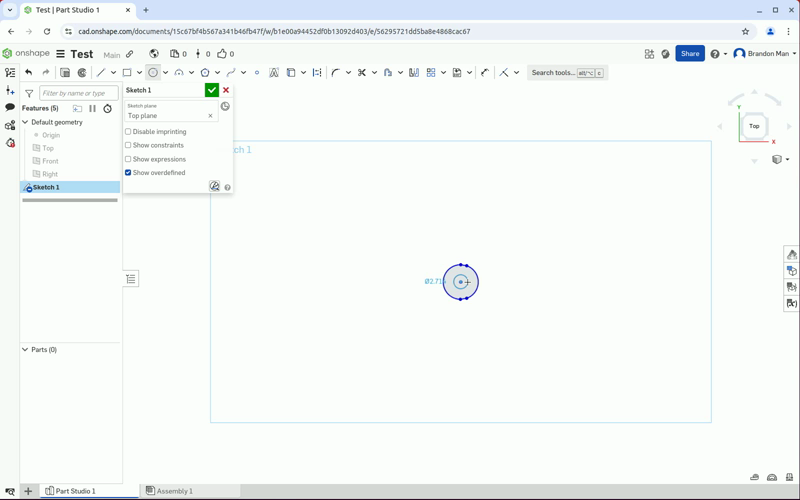
click(467, 281)
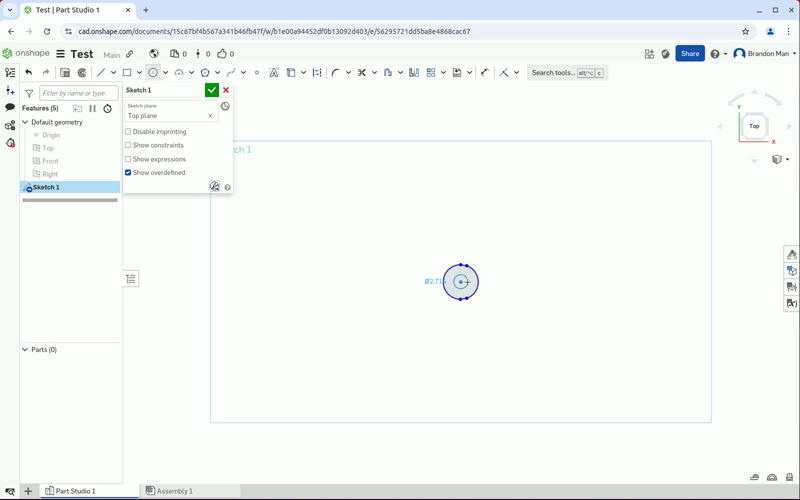
key(esc)
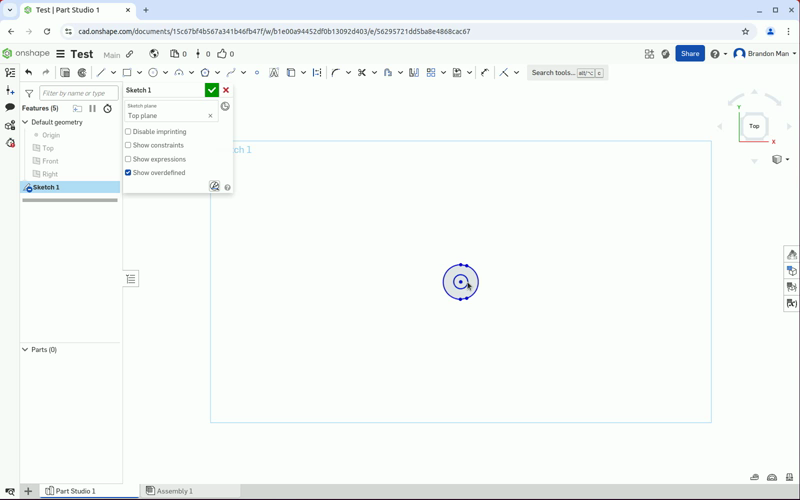
mouse_move(459, 269)
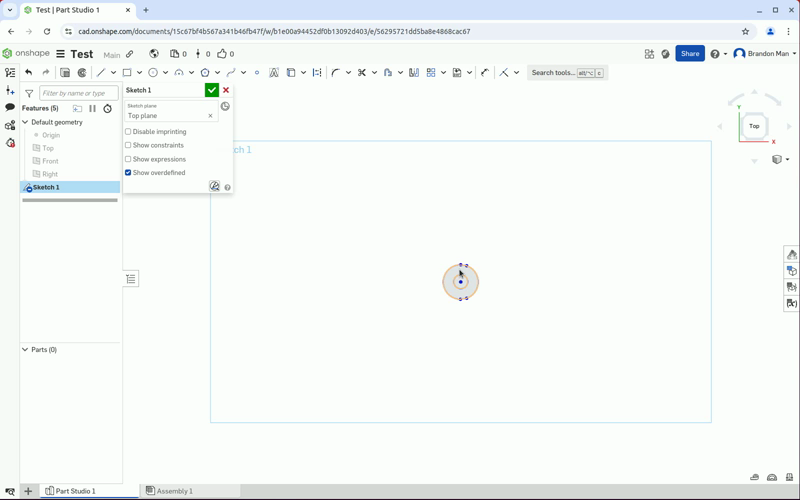
scroll(6)
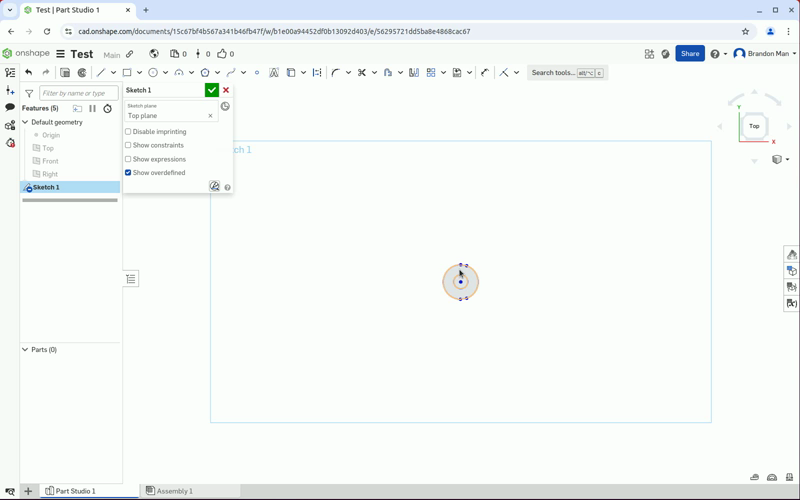
scroll(6)
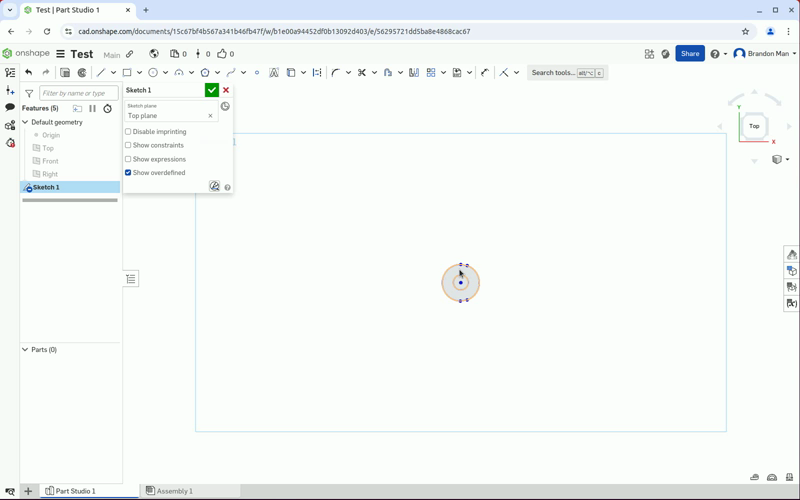
scroll(6)
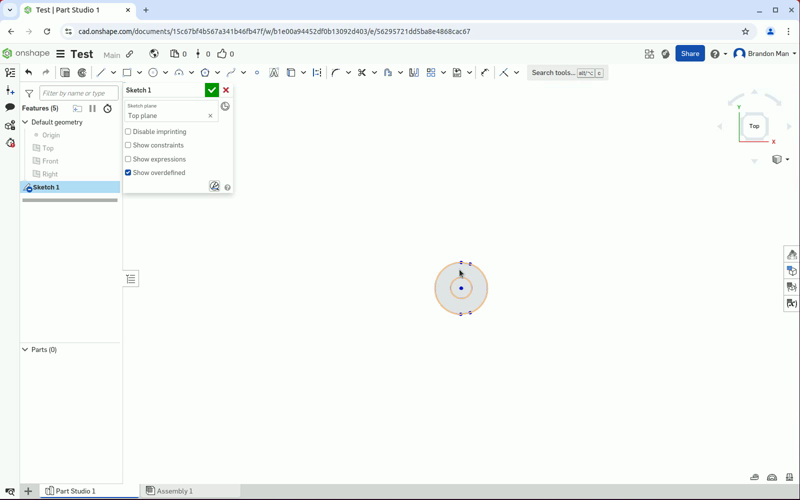
scroll(6)
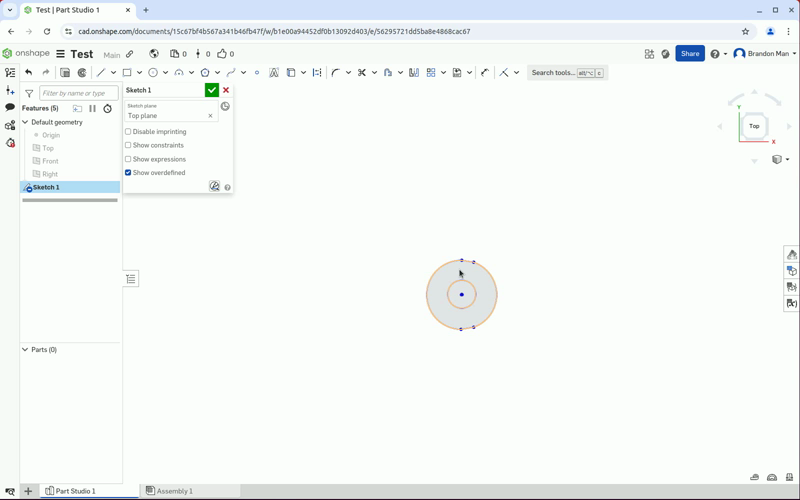
scroll(6)
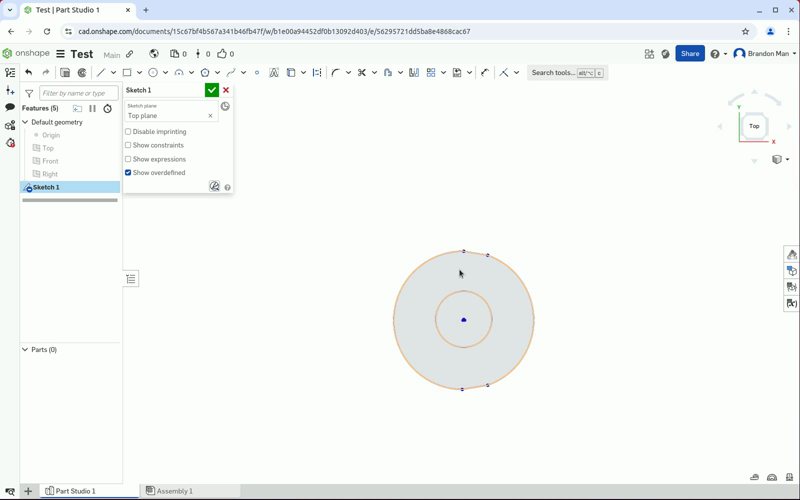
scroll(6)
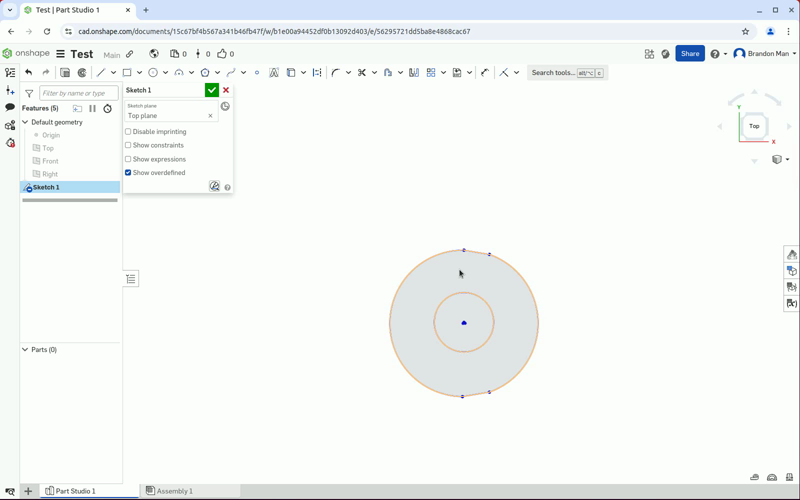
scroll(6)
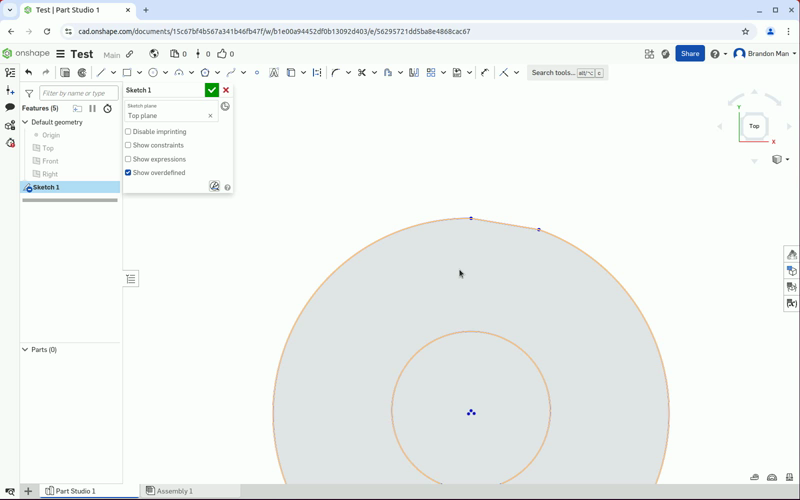
click(459, 269)
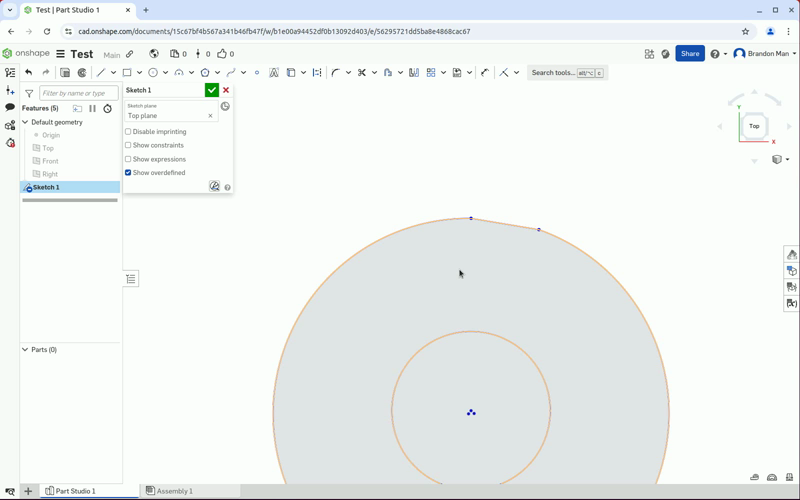
scroll(-6)
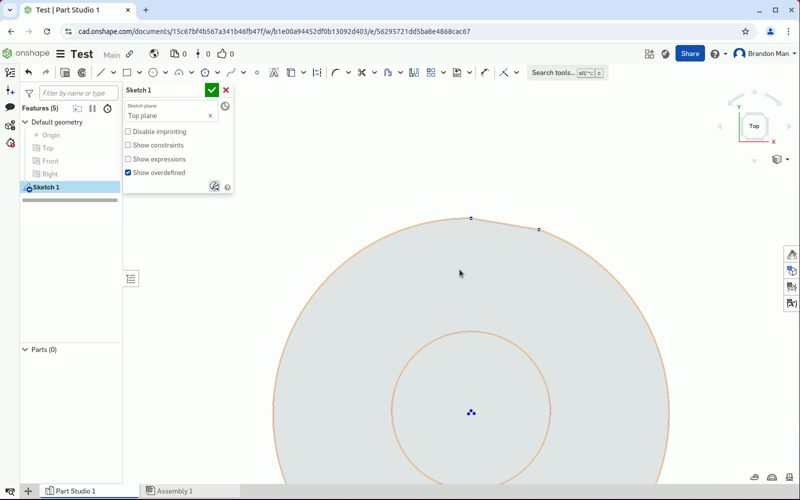
scroll(-6)
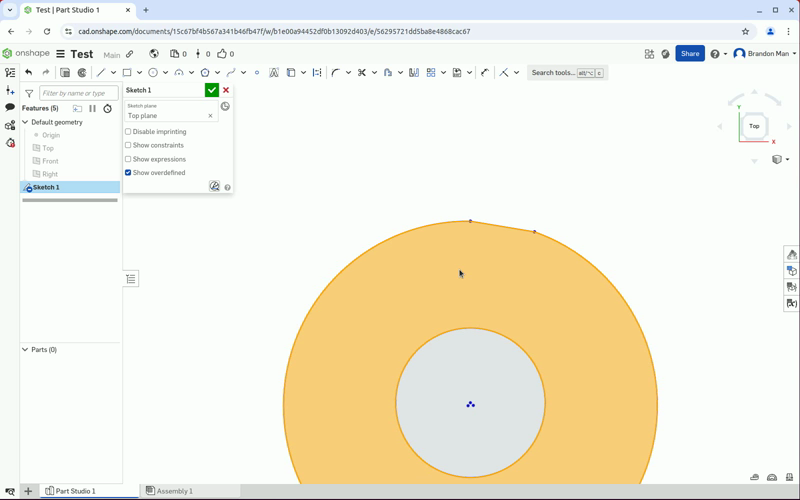
scroll(-6)
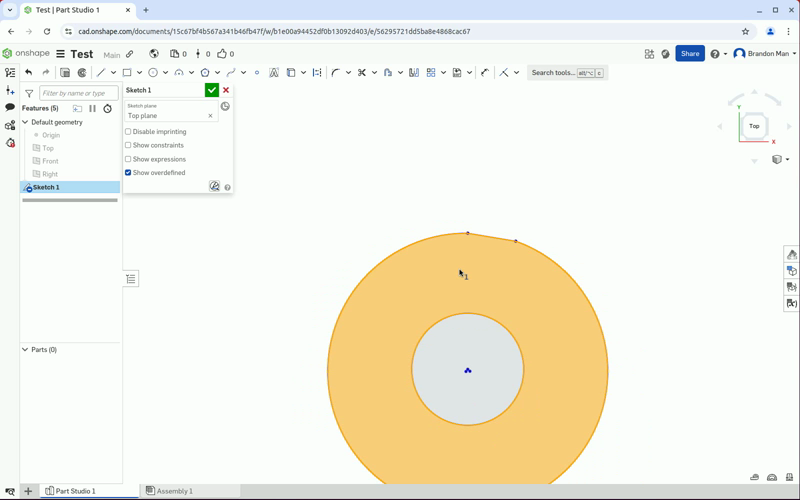
scroll(-6)
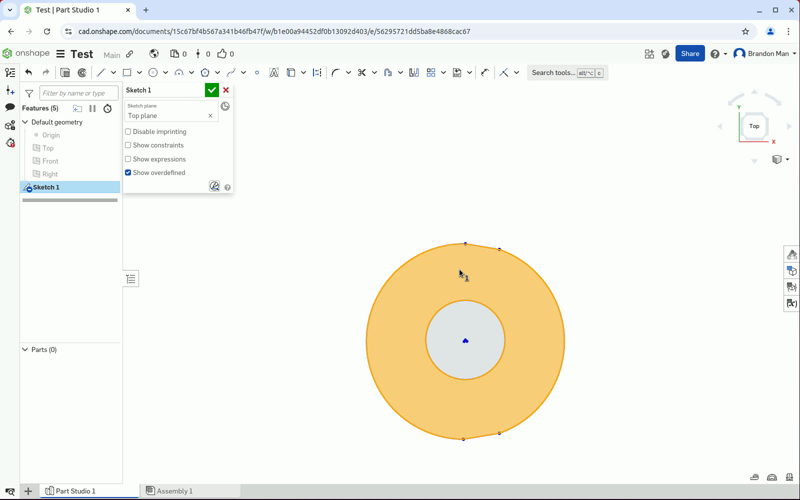
scroll(-6)
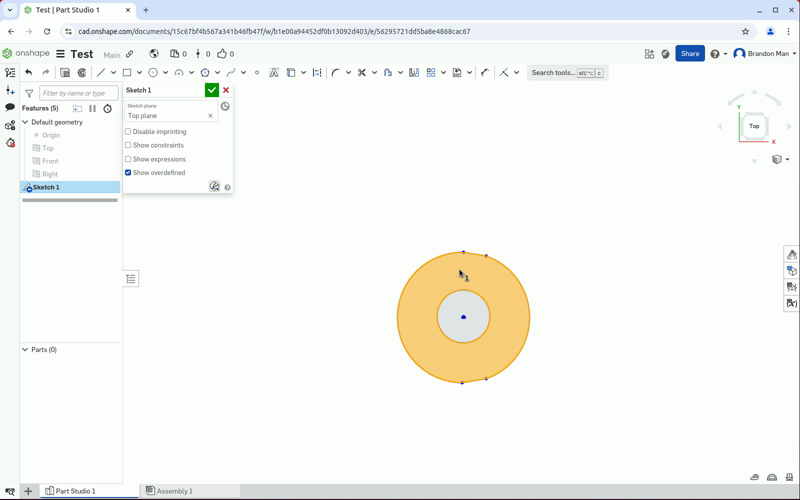
scroll(-6)
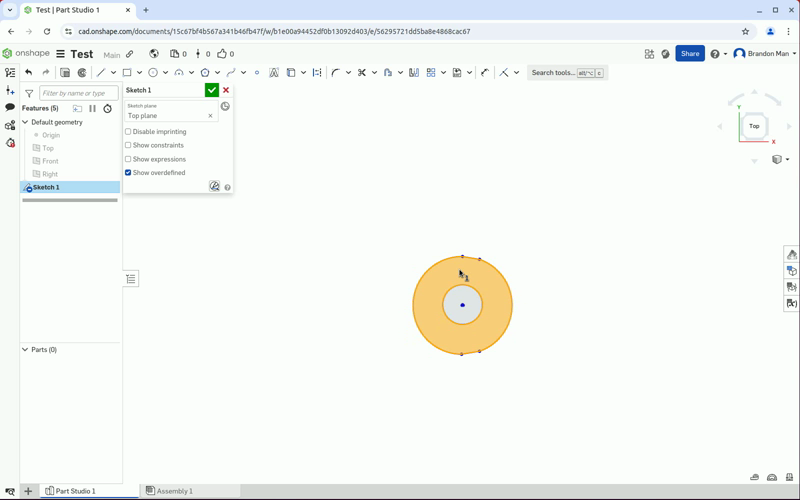
scroll(-6)
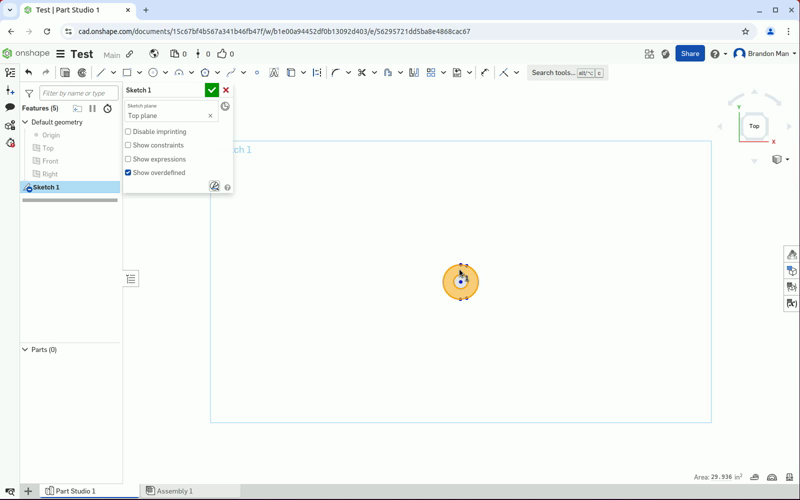
mouse_move(73, 352)
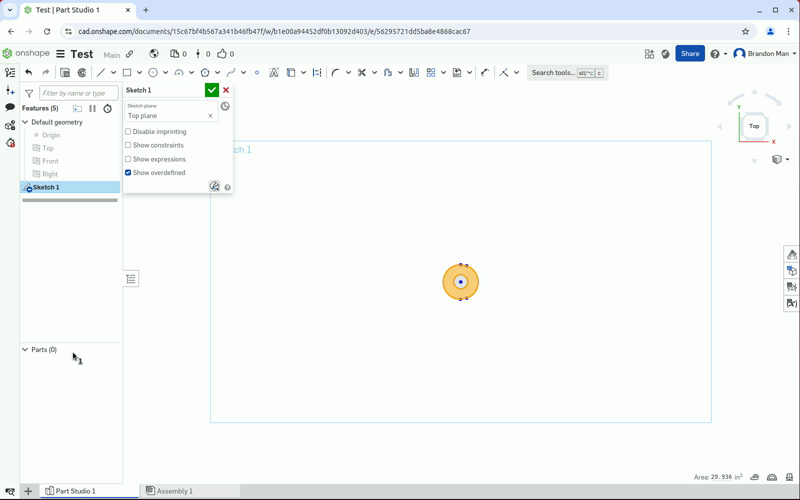
key(shift+y)
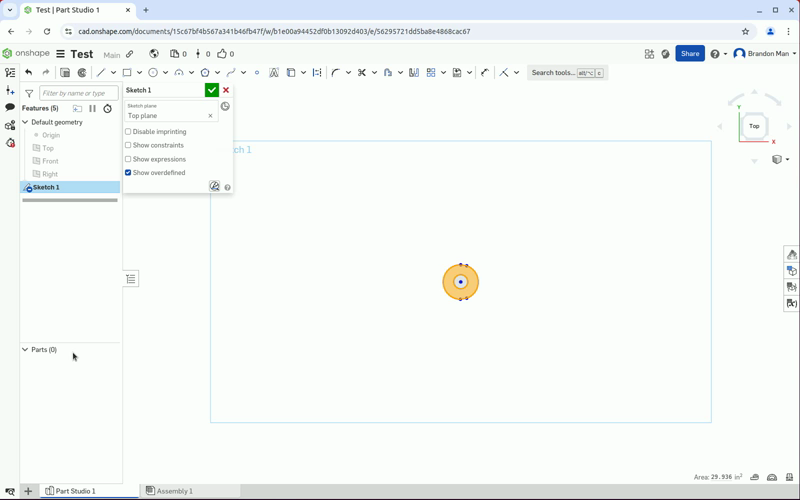
key(shift+e)
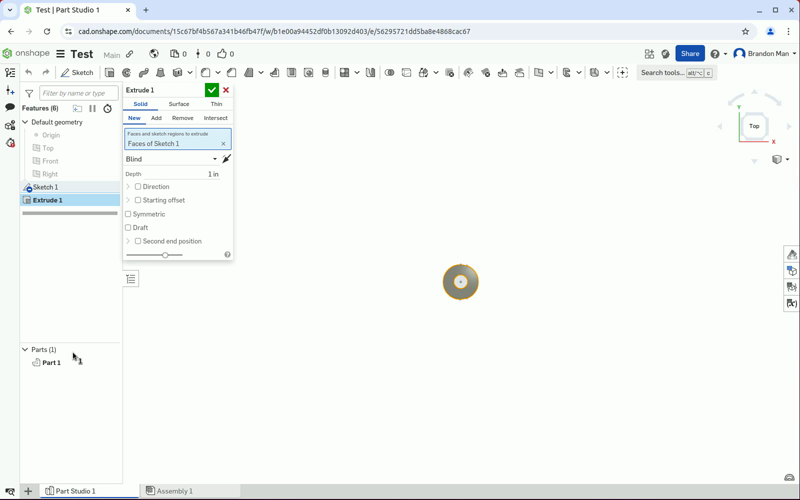
mouse_move(143, 106)
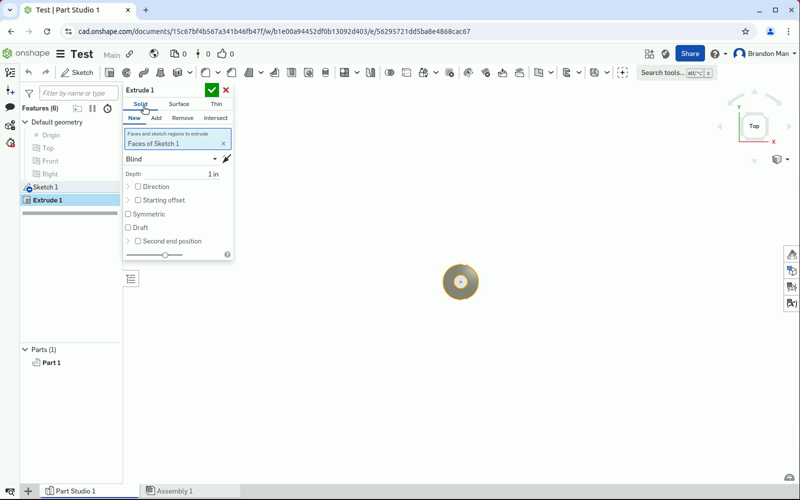
click(143, 106)
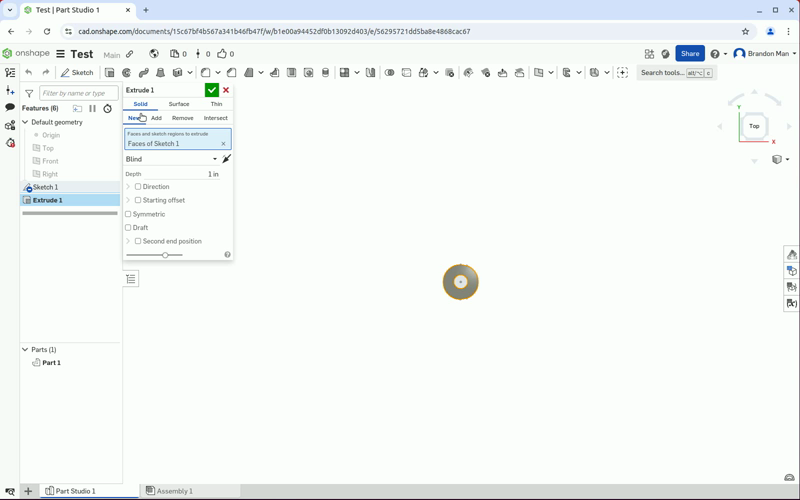
mouse_move(137, 120)
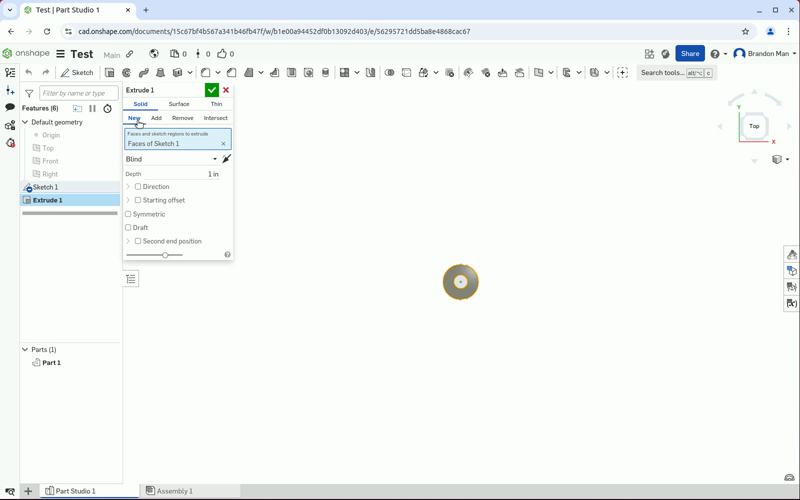
click(137, 120)
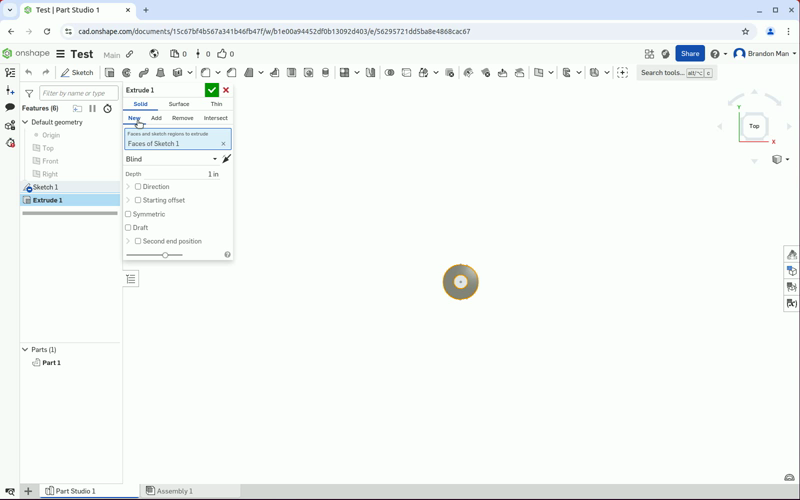
key(tab, 4)
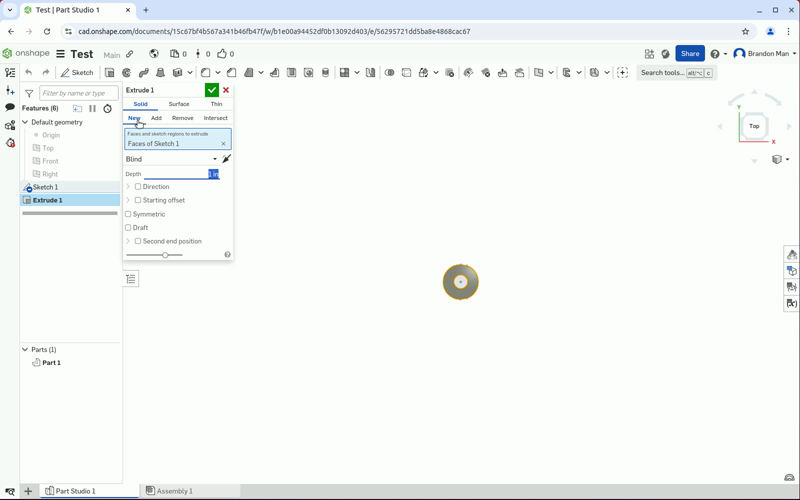
text(23.108)
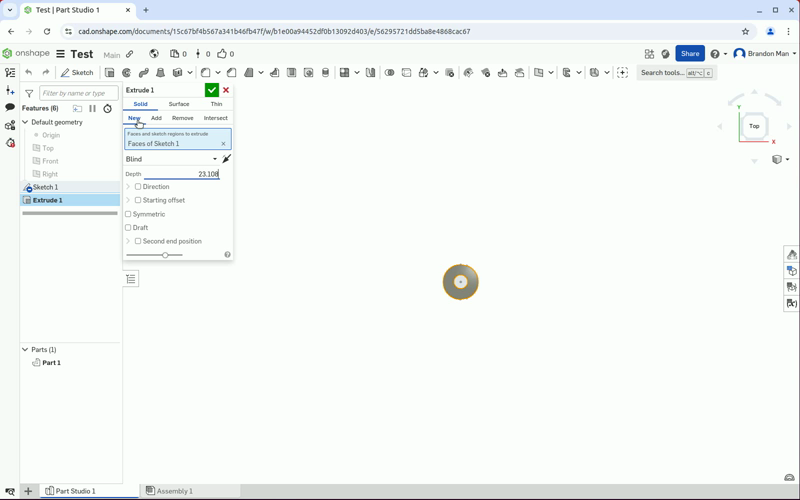
key(enter)
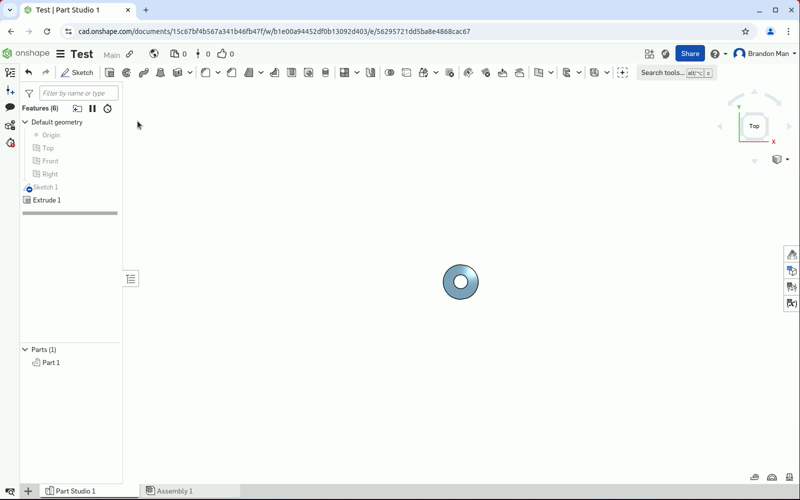
key(shift+h)
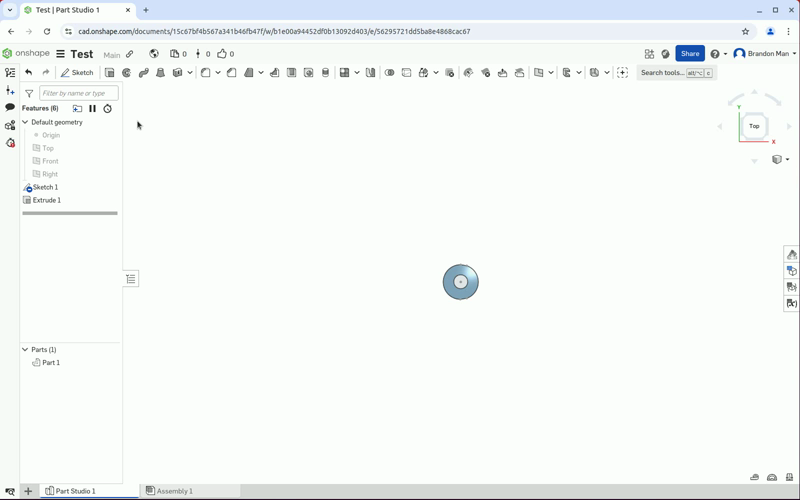
key(shift+h)
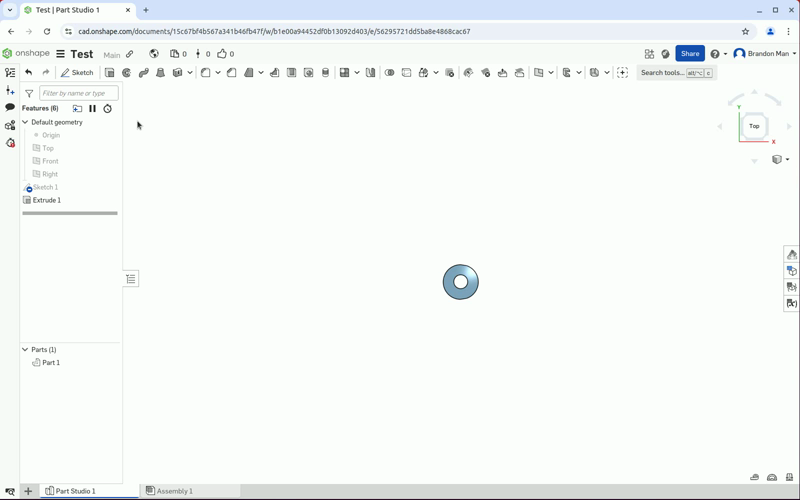
mouse_move(73, 189)
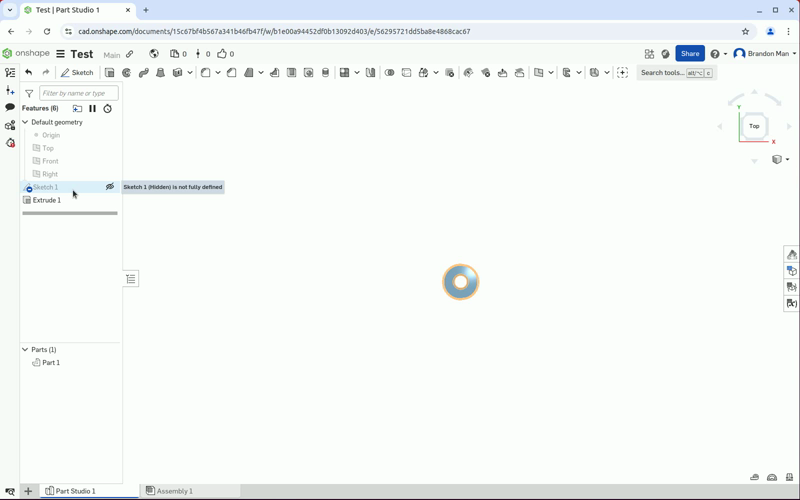
click(73, 189)
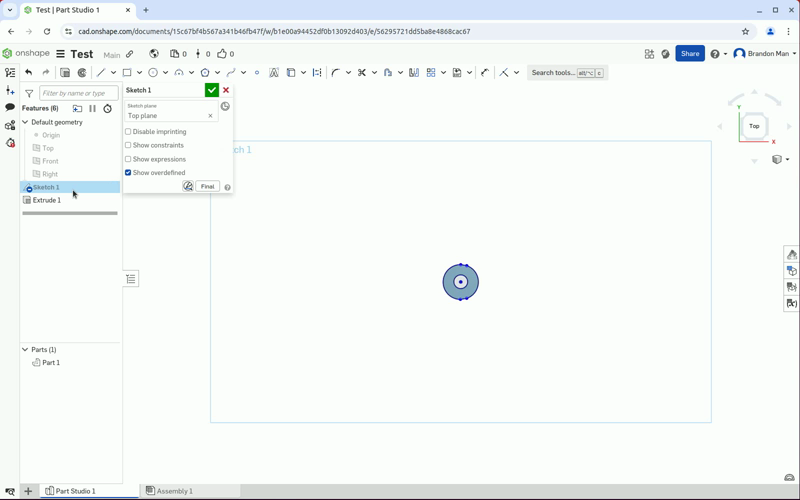
mouse_move(229, 92)
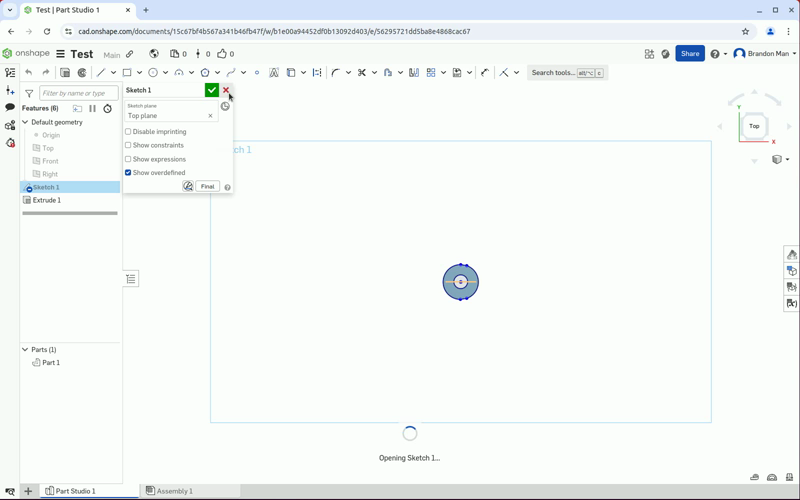
click(229, 92)
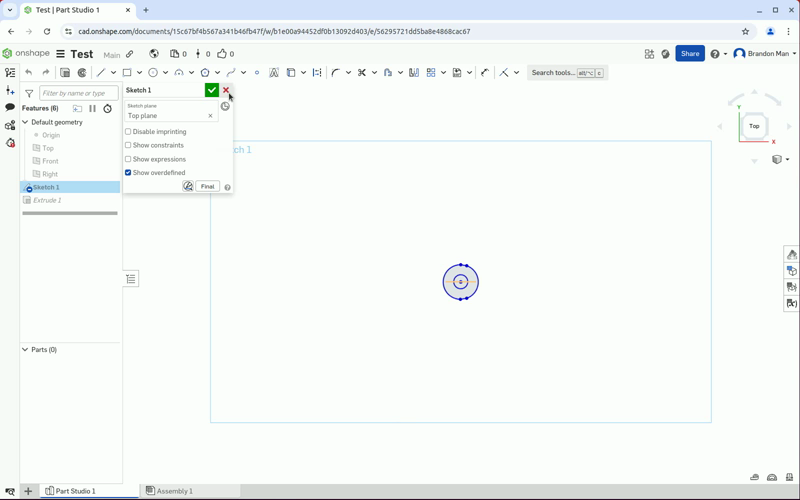
key(shift+s)
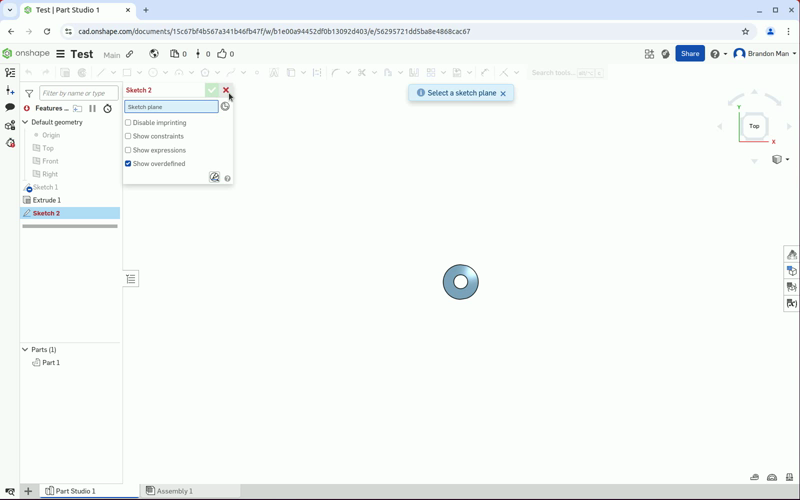
mouse_move(73, 150)
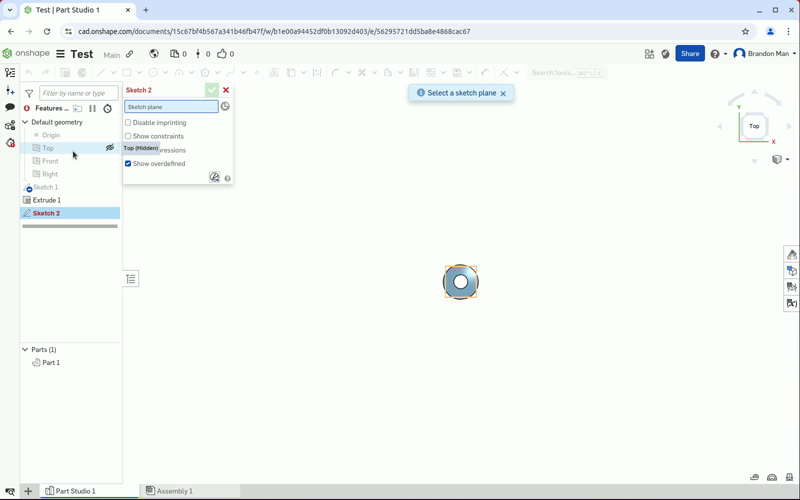
click(73, 150)
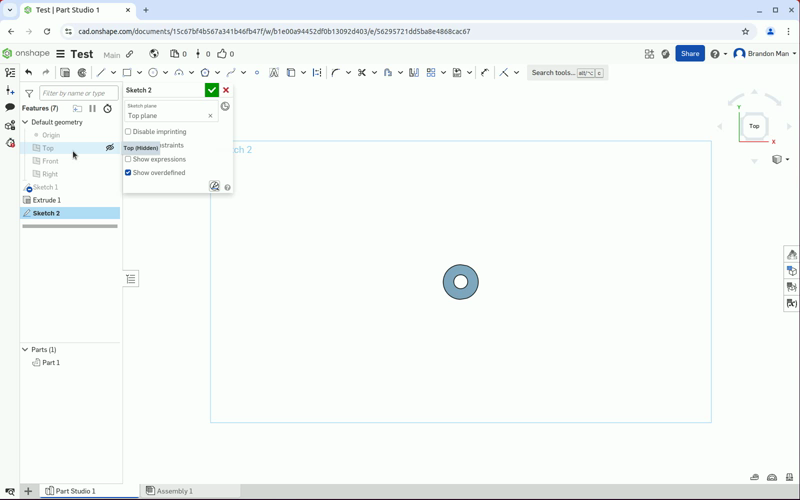
mouse_move(73, 352)
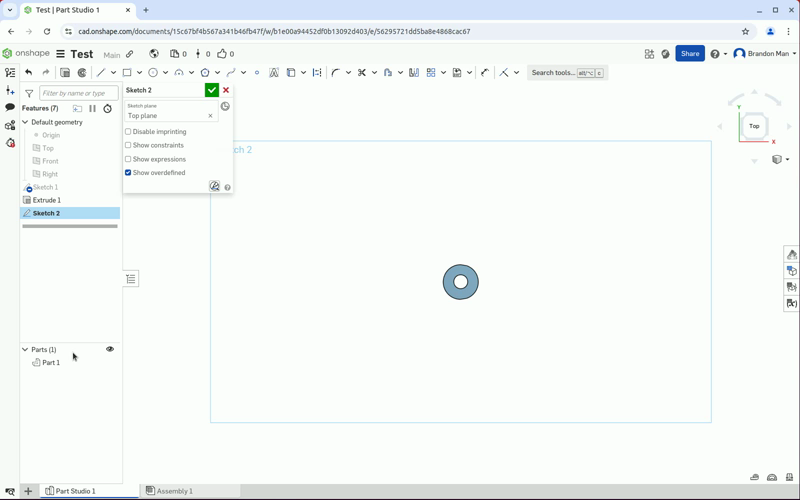
key(y)
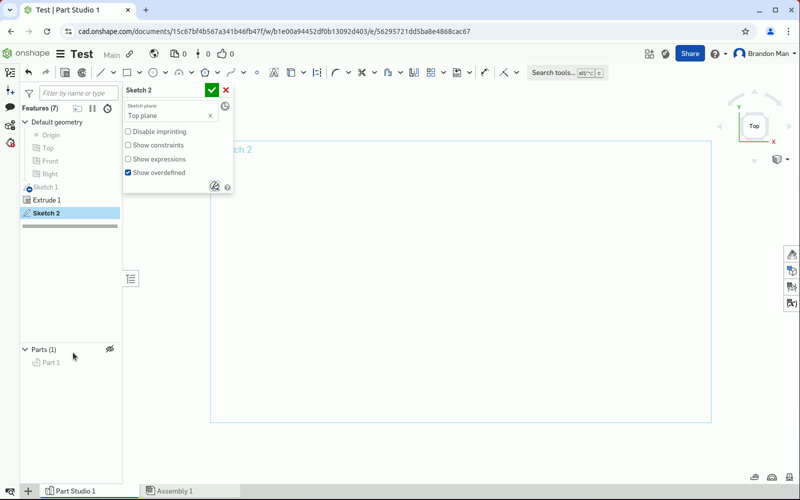
key(l)
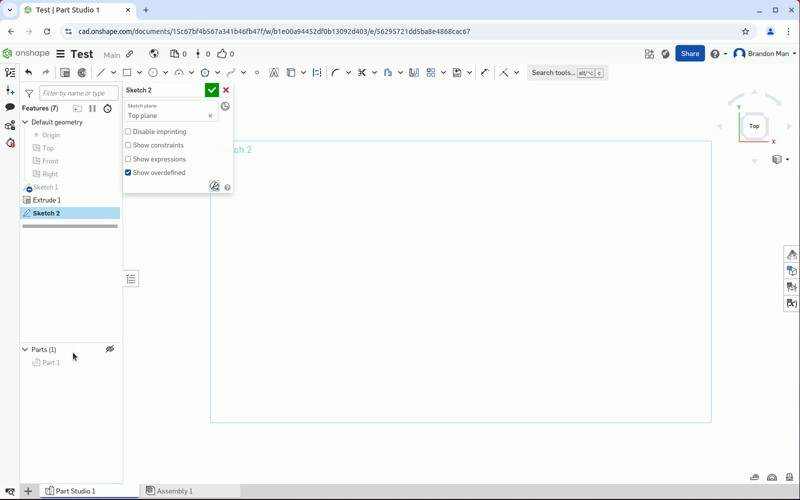
key_down(shift)
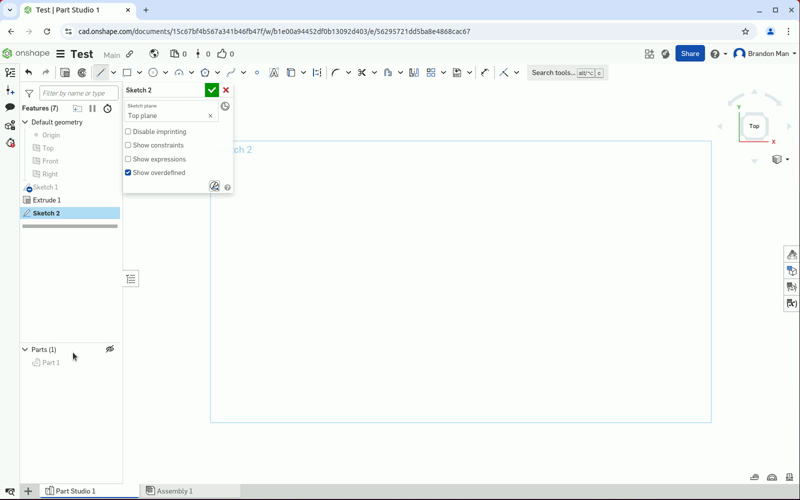
mouse_move(466, 299)
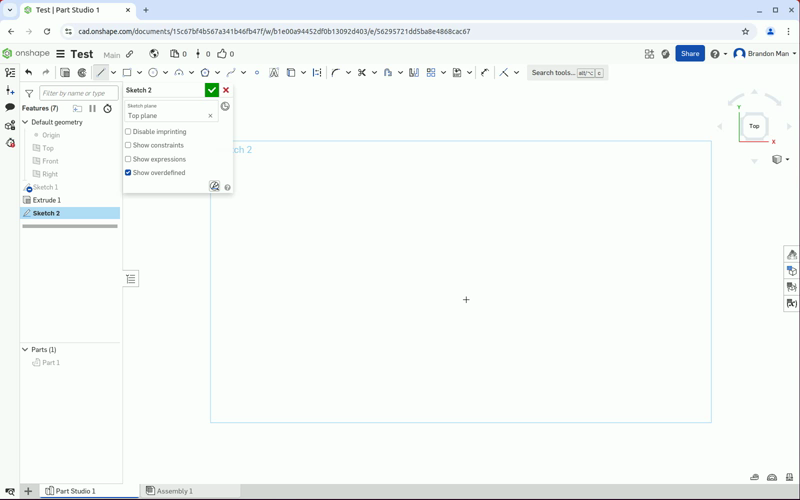
click(466, 299)
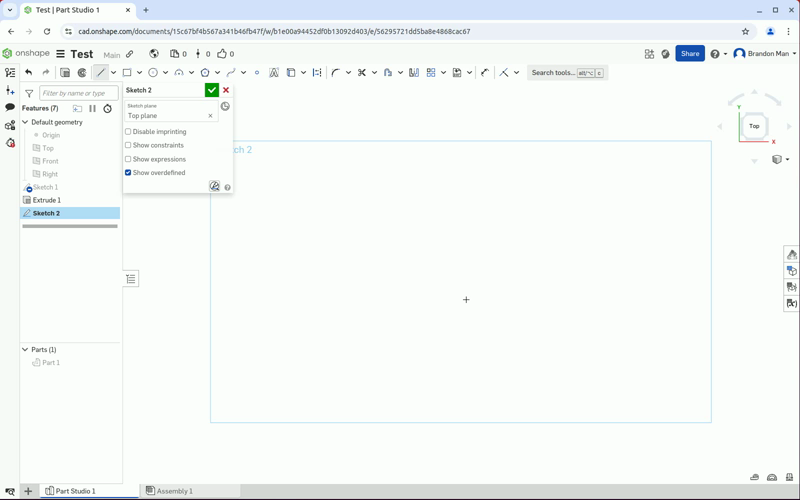
key_up(shift)
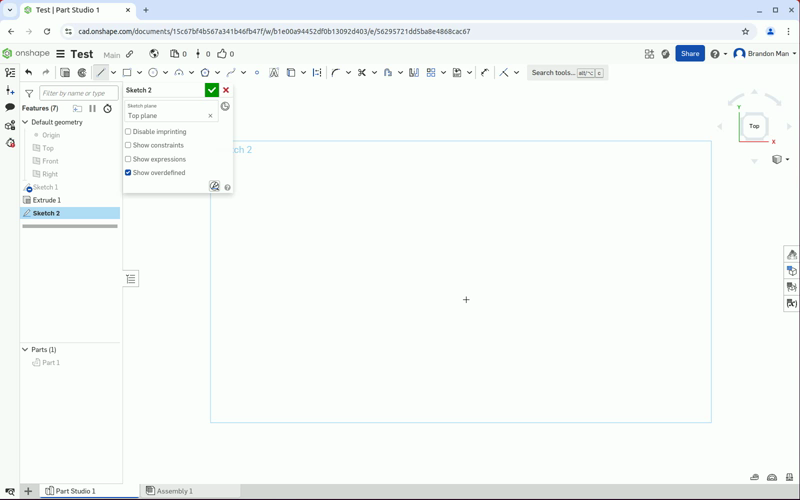
key_down(shift)
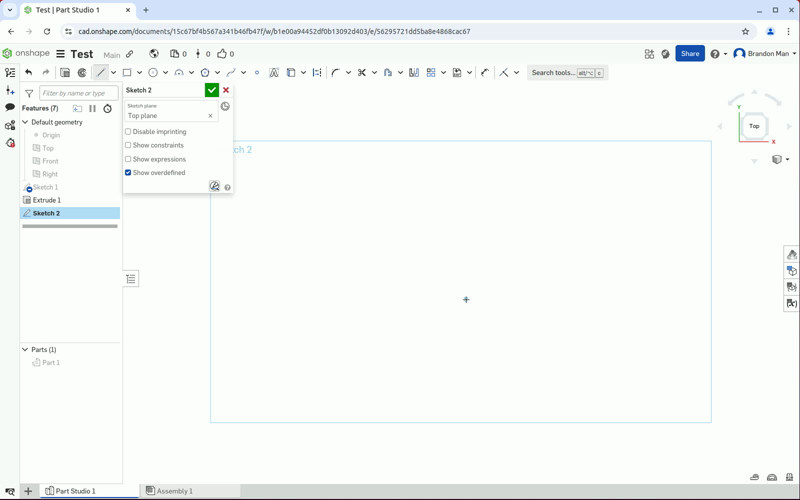
mouse_move(560, 283)
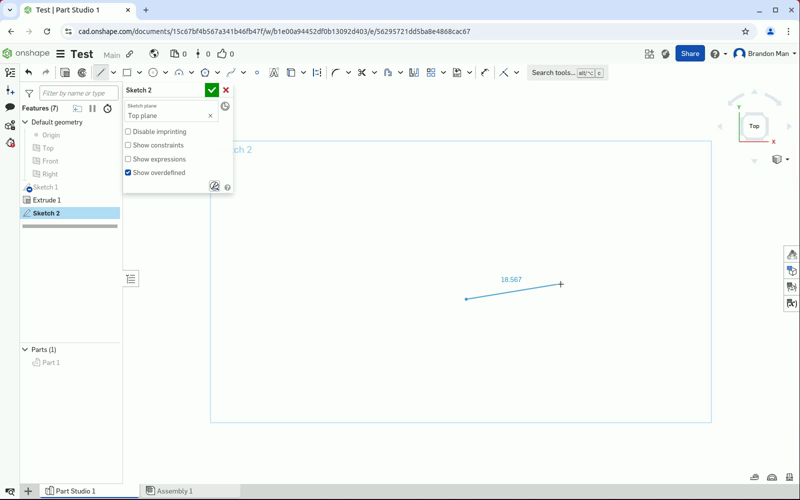
click(560, 283)
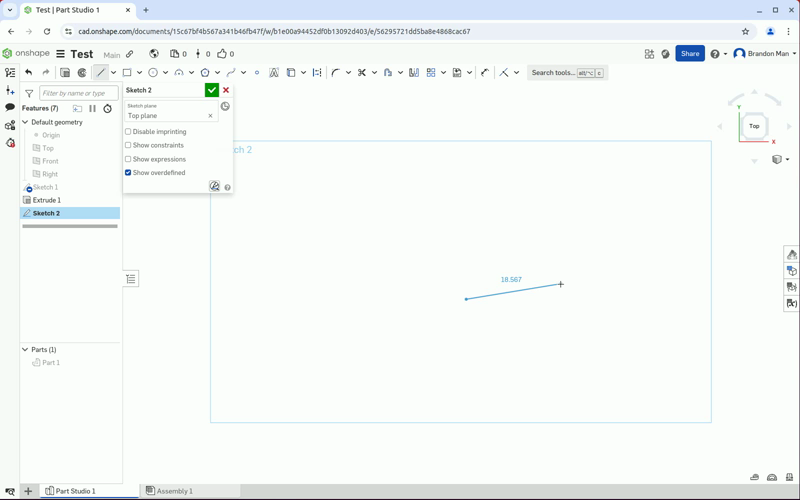
key_up(shift)
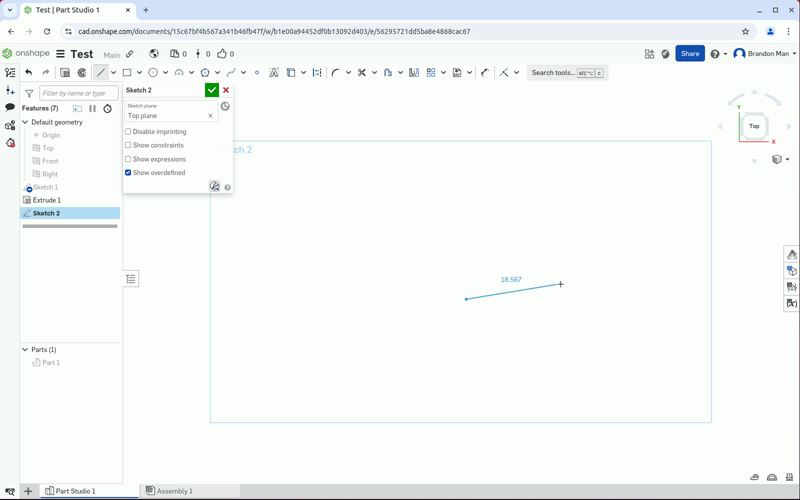
key_down(shift)
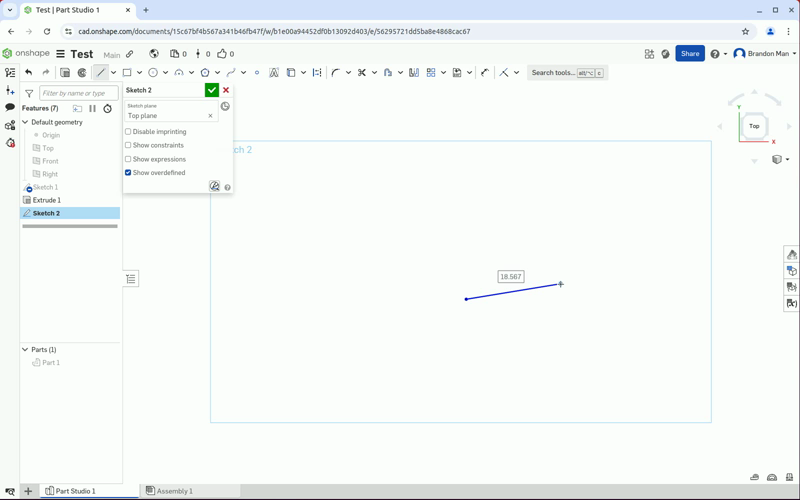
mouse_move(466, 267)
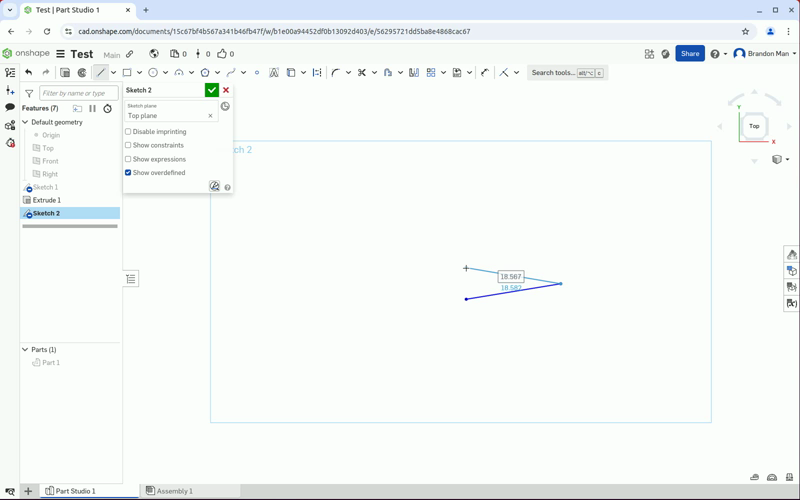
click(466, 267)
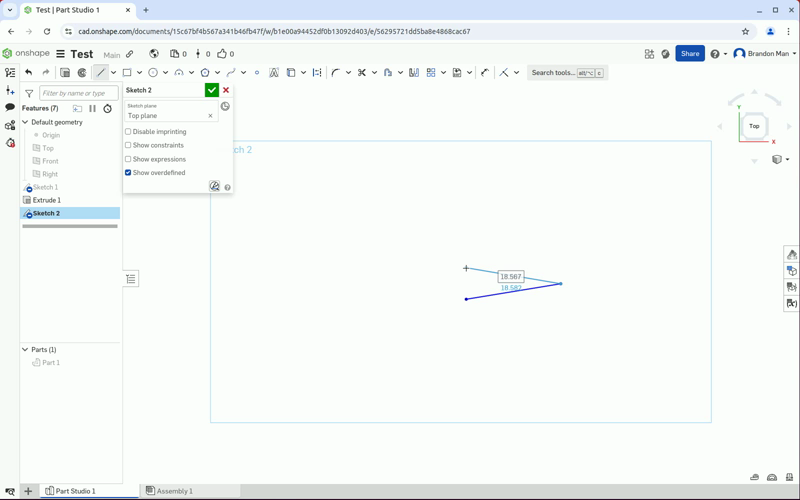
key_up(shift)
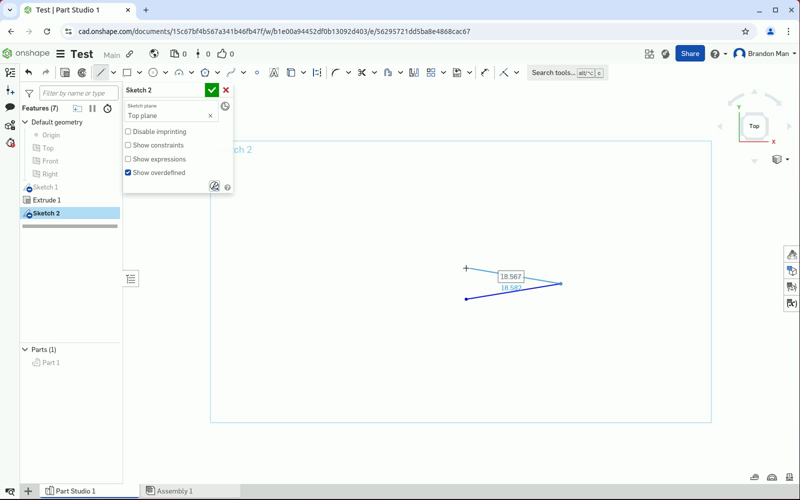
key(esc)
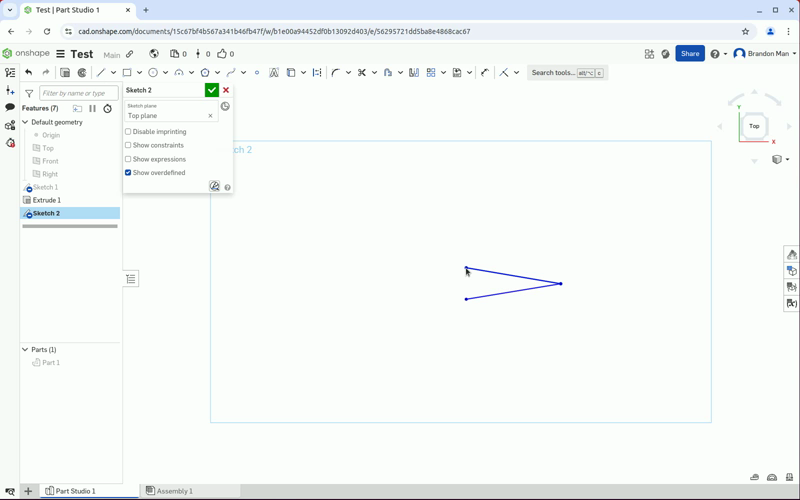
key(a)
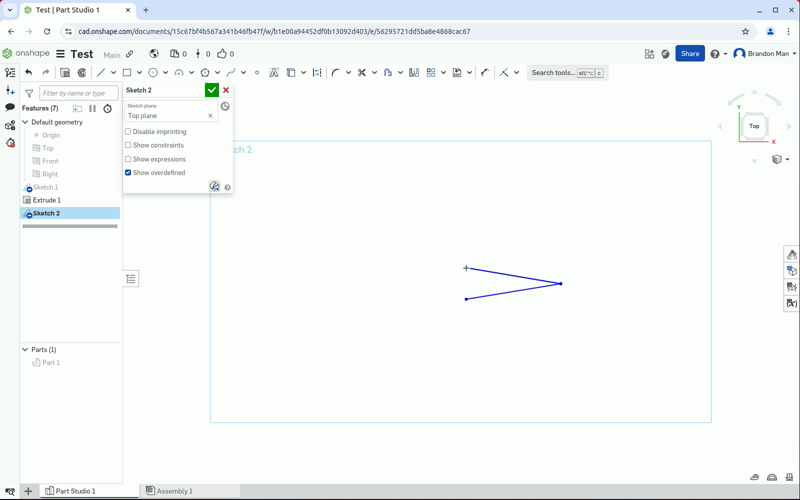
mouse_move(466, 267)
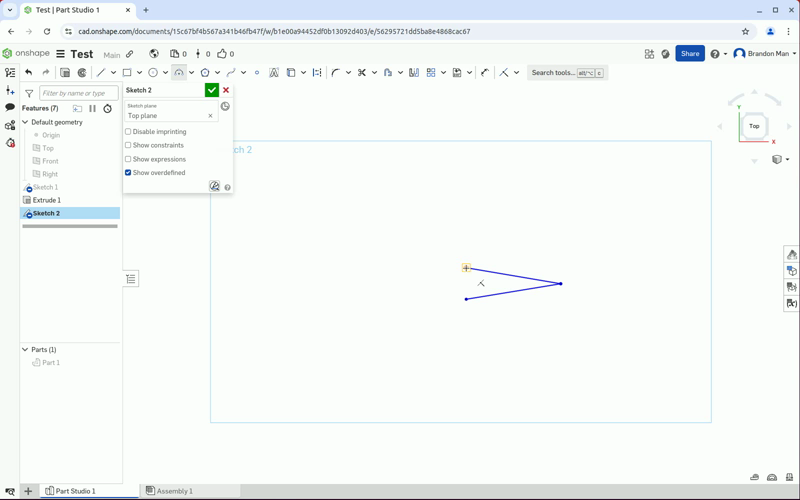
click(466, 267)
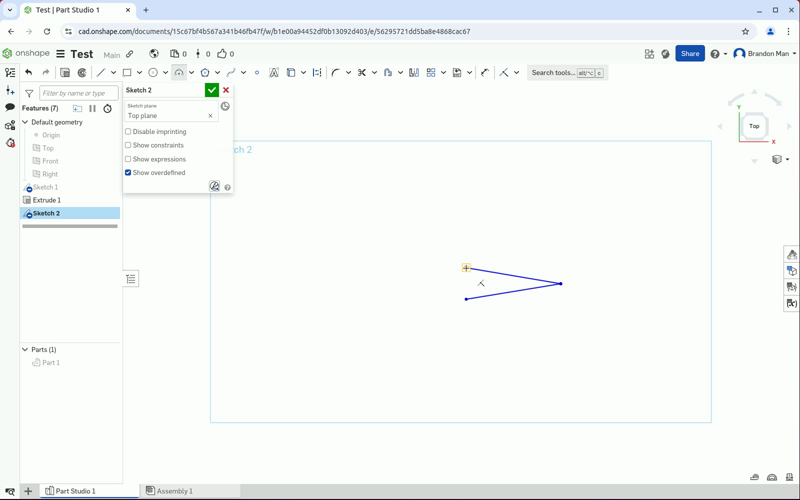
mouse_move(466, 299)
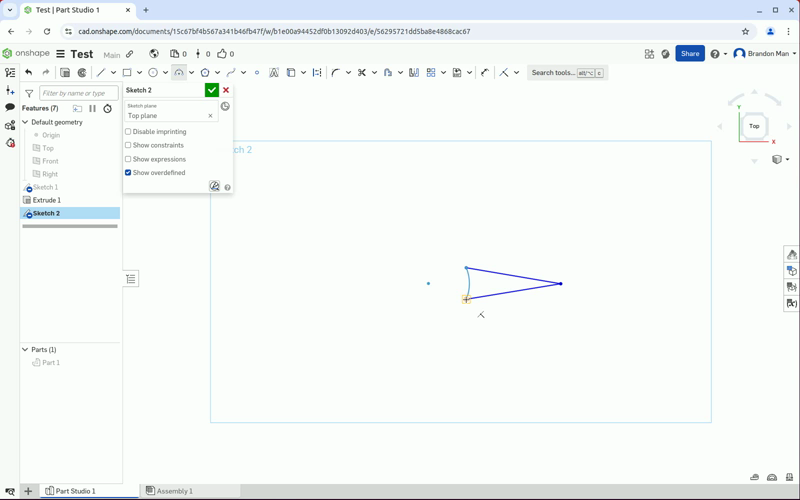
click(466, 299)
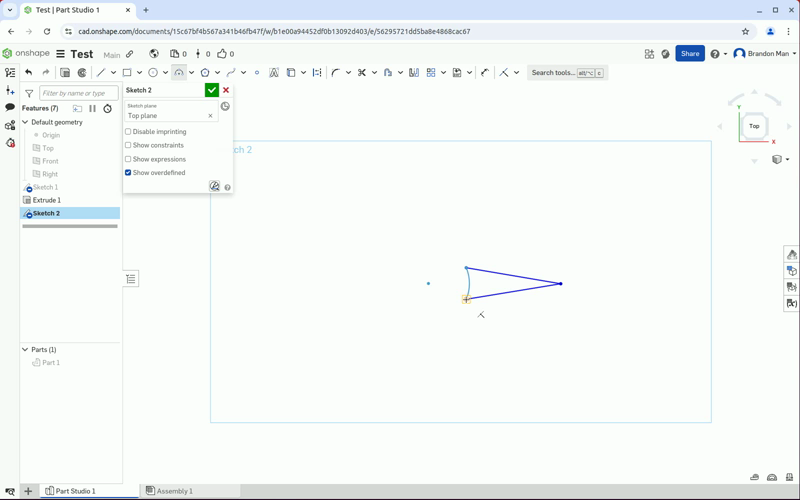
key_down(shift)
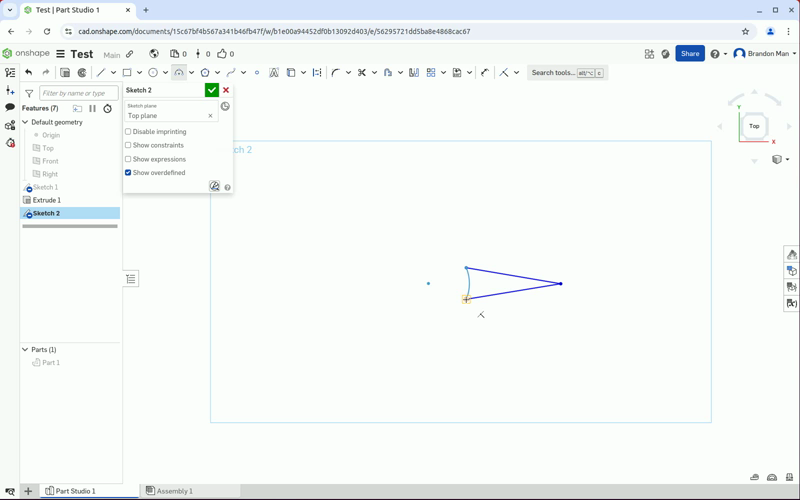
mouse_move(477, 283)
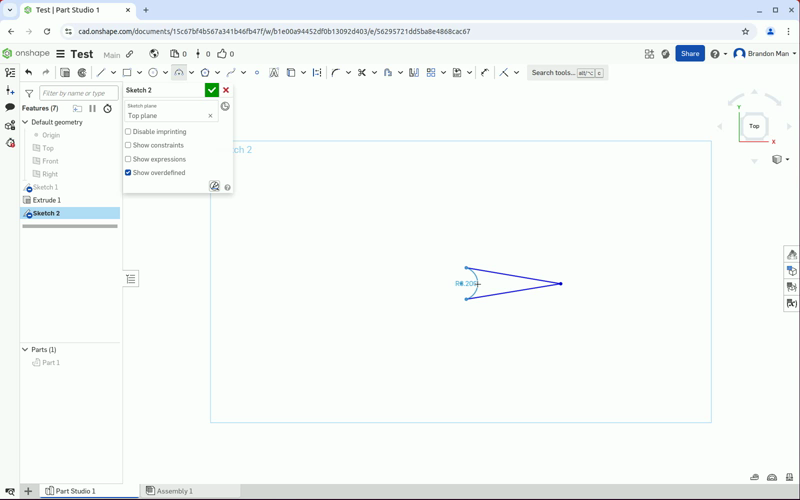
click(477, 283)
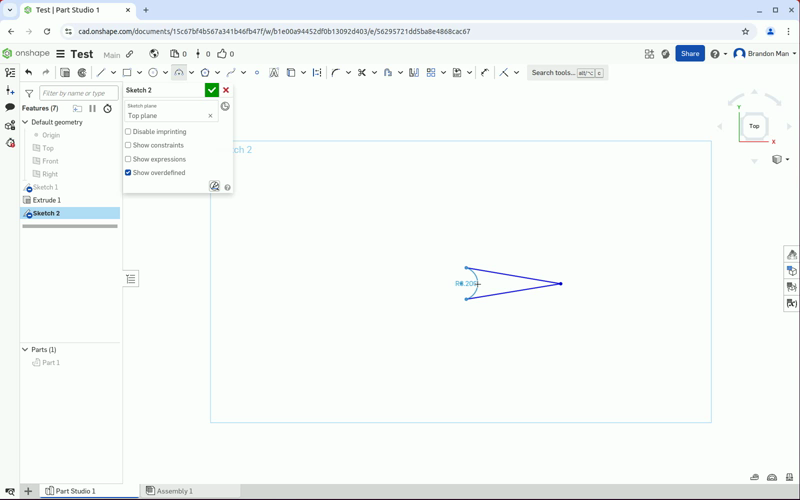
key_up(shift)
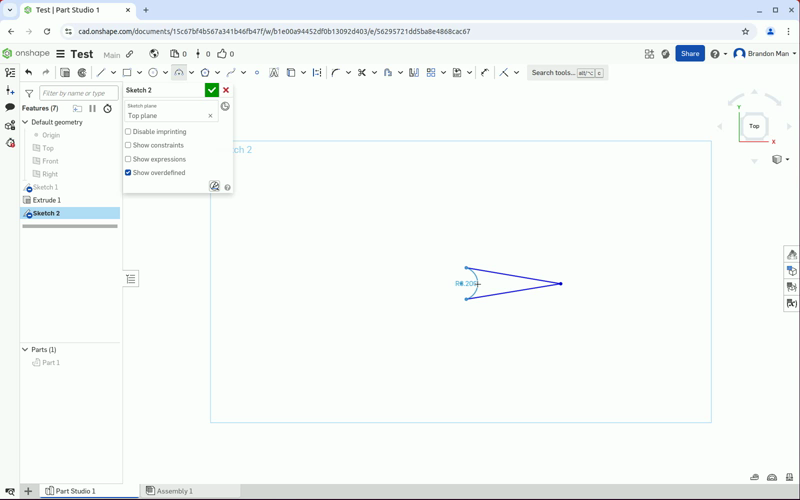
key(esc)
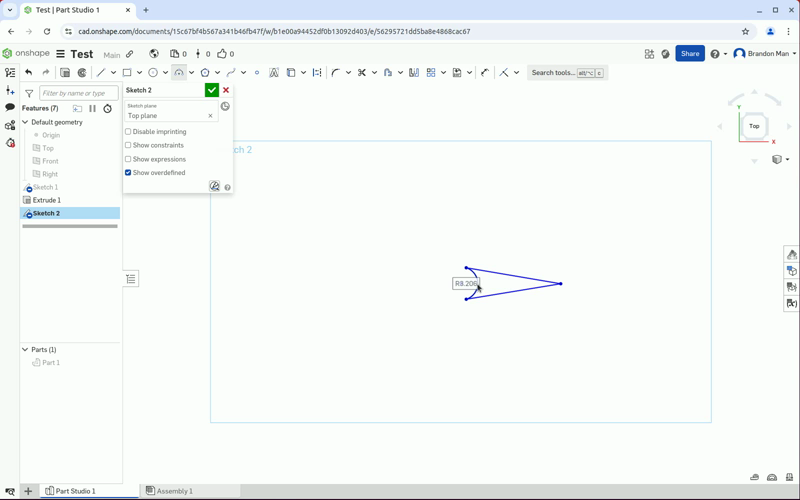
mouse_move(479, 283)
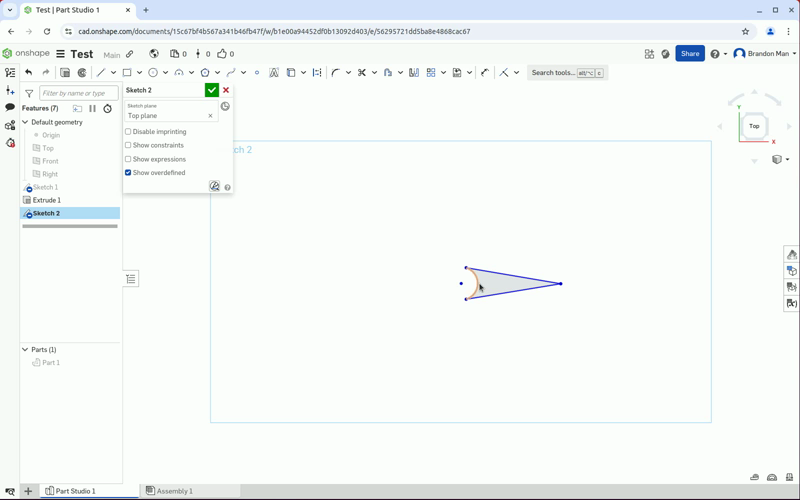
scroll(6)
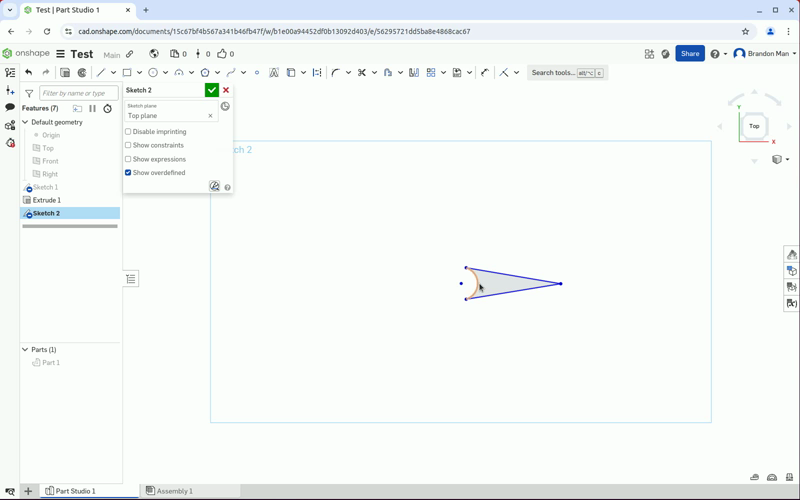
scroll(6)
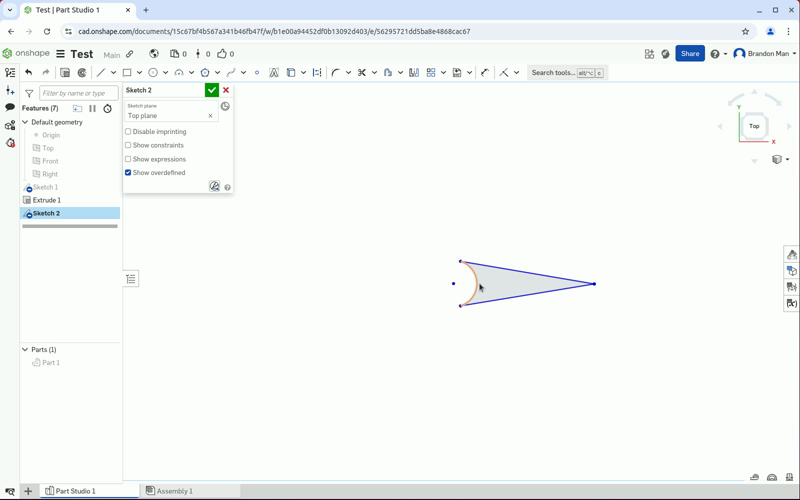
scroll(6)
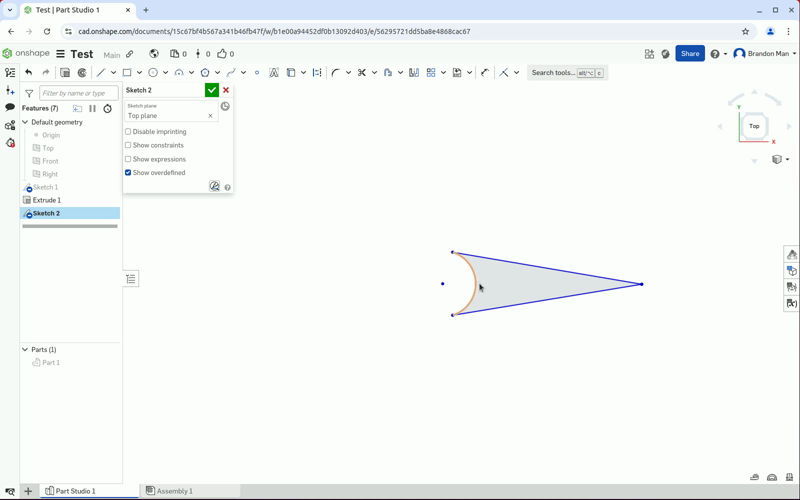
scroll(6)
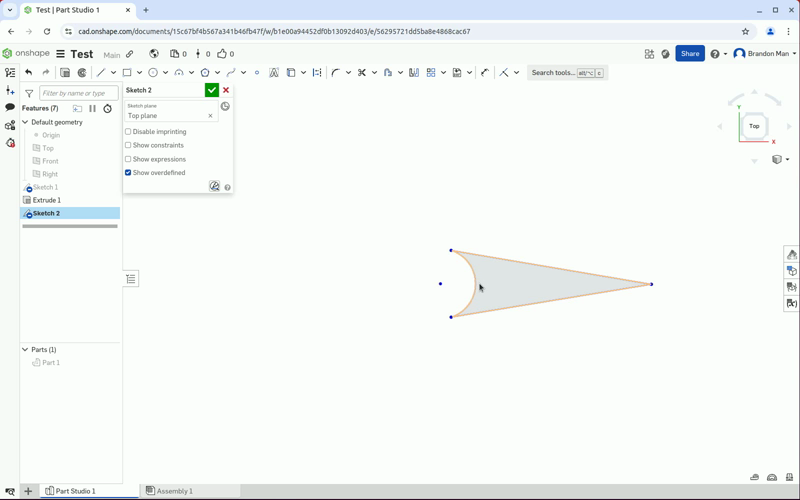
scroll(6)
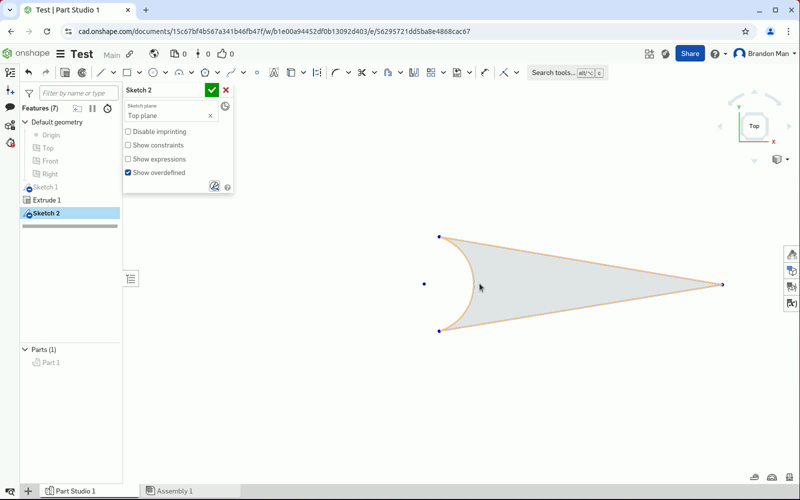
scroll(6)
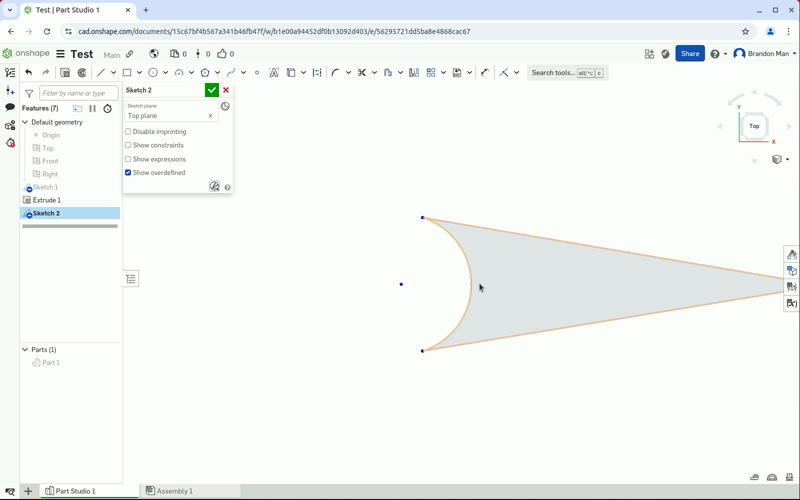
scroll(6)
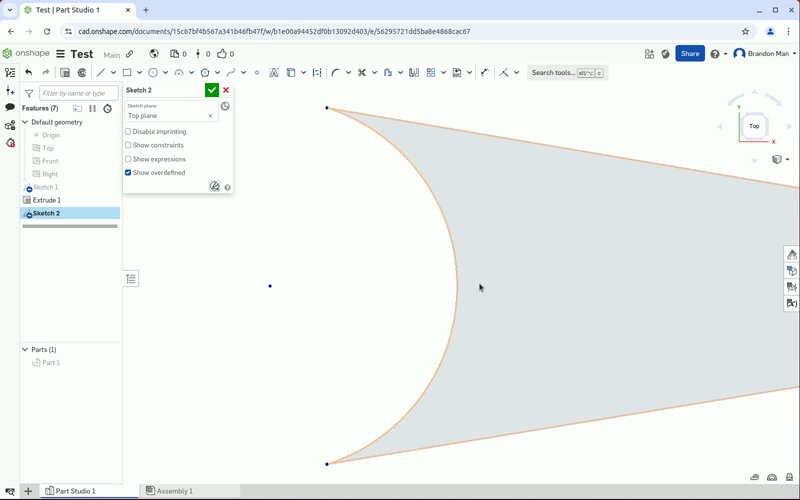
click(479, 283)
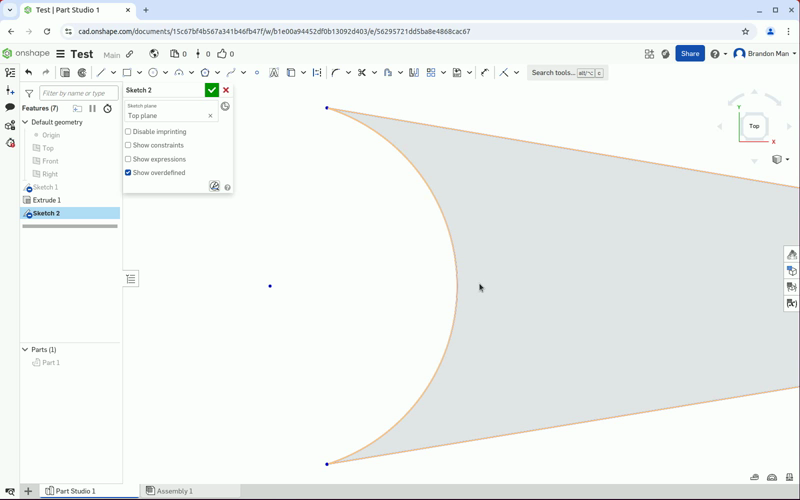
scroll(-6)
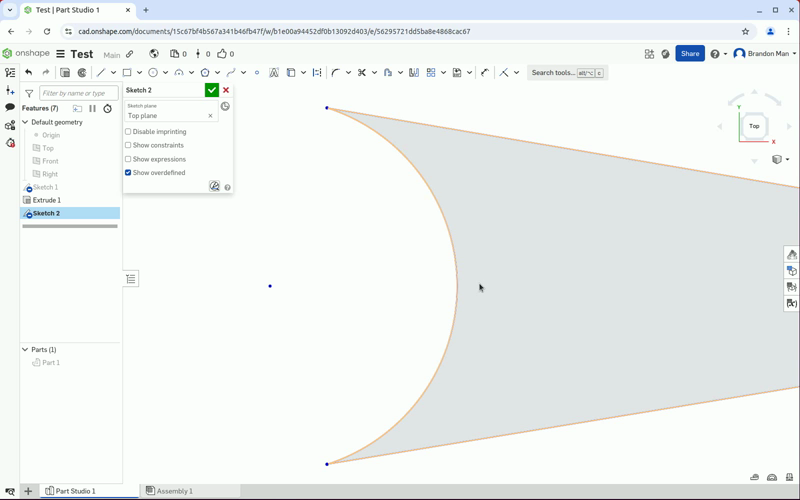
scroll(-6)
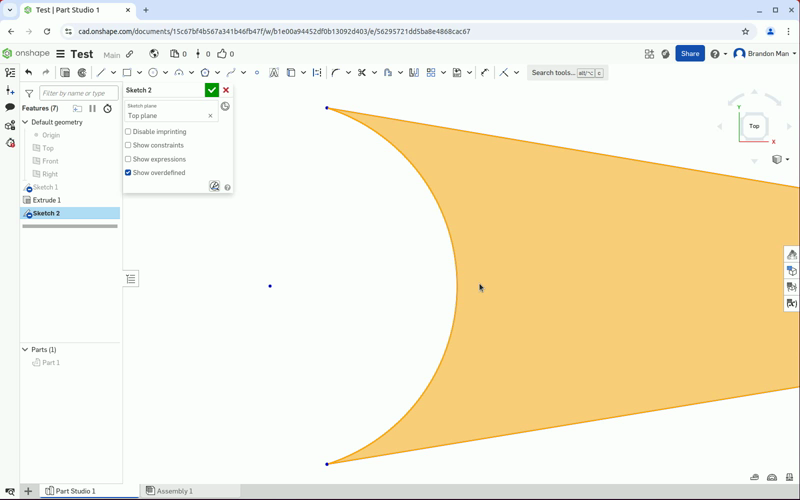
scroll(-6)
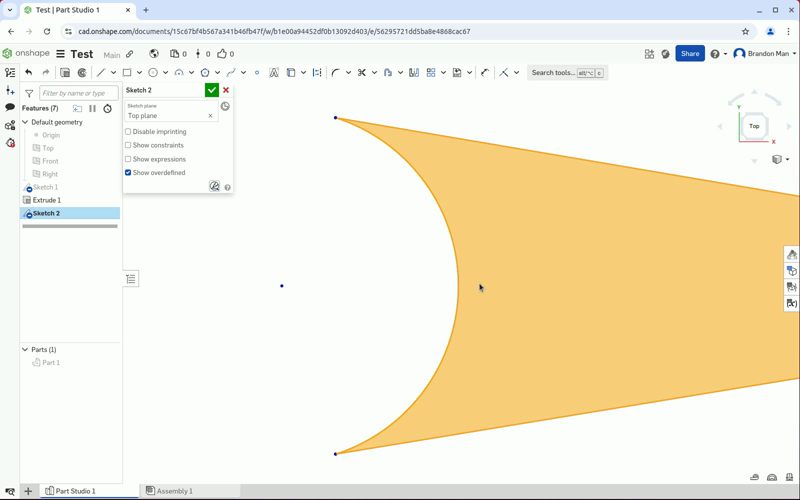
scroll(-6)
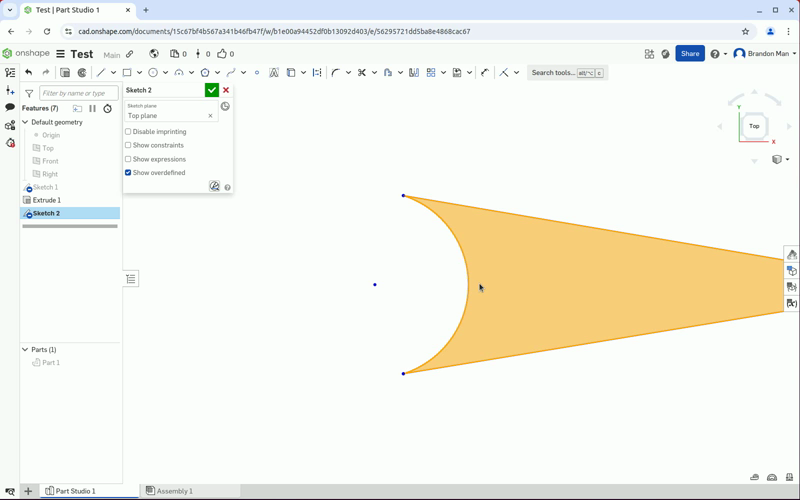
scroll(-6)
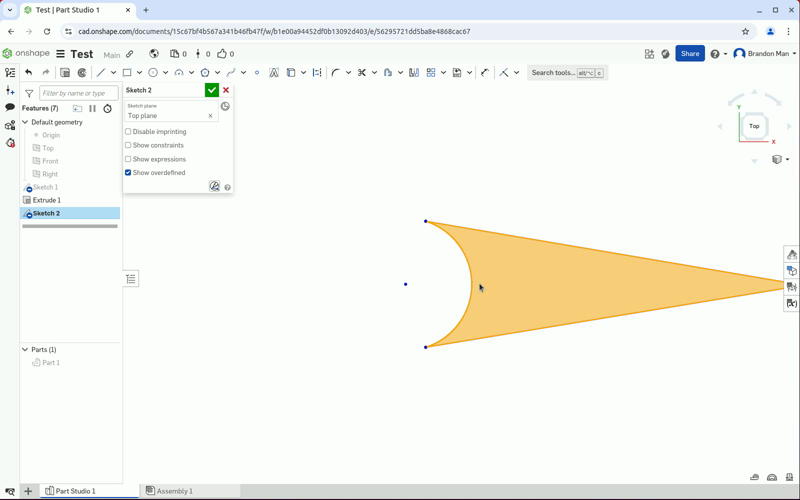
scroll(-6)
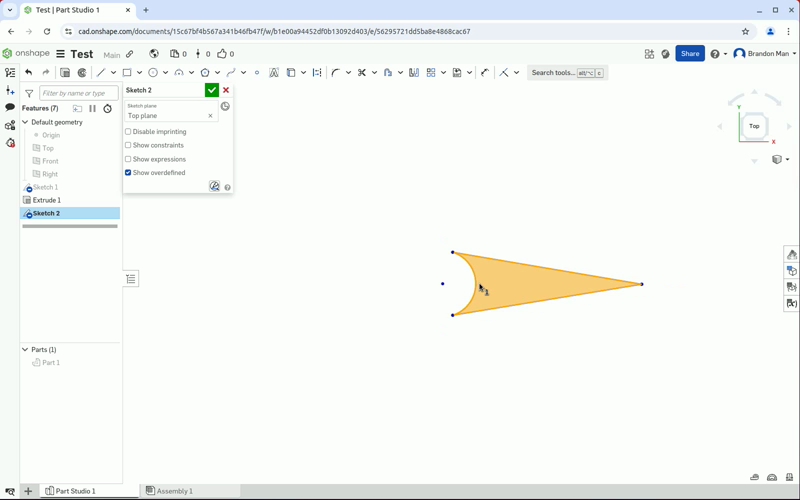
scroll(-6)
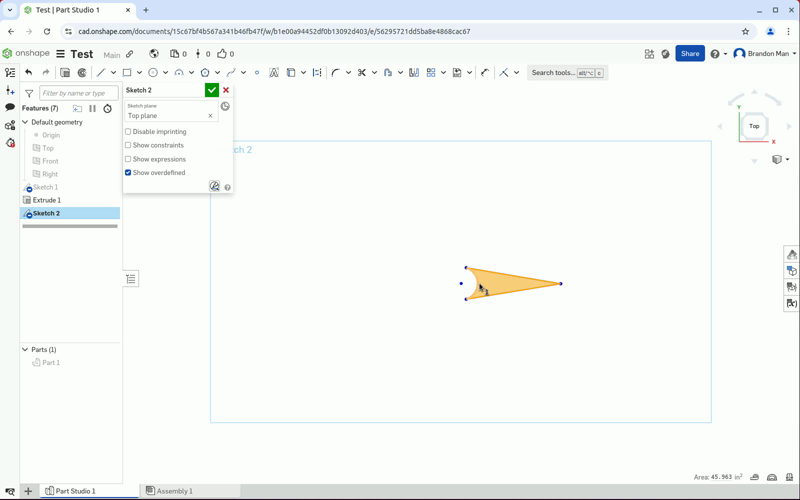
mouse_move(73, 352)
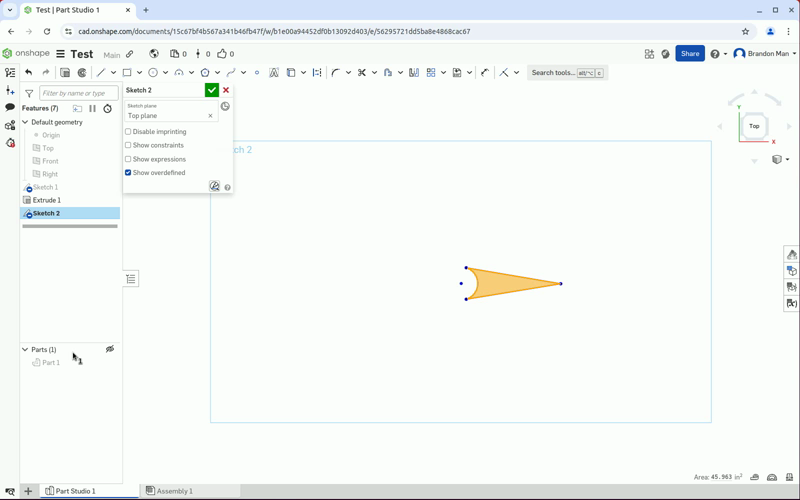
key(shift+y)
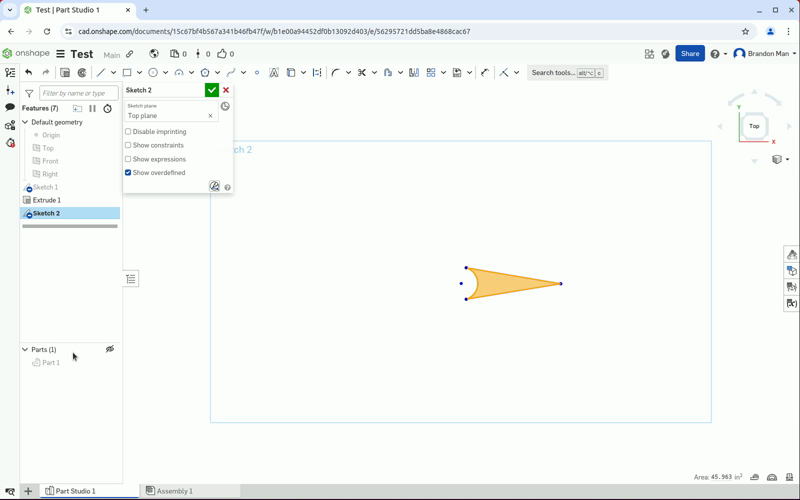
key(shift+e)
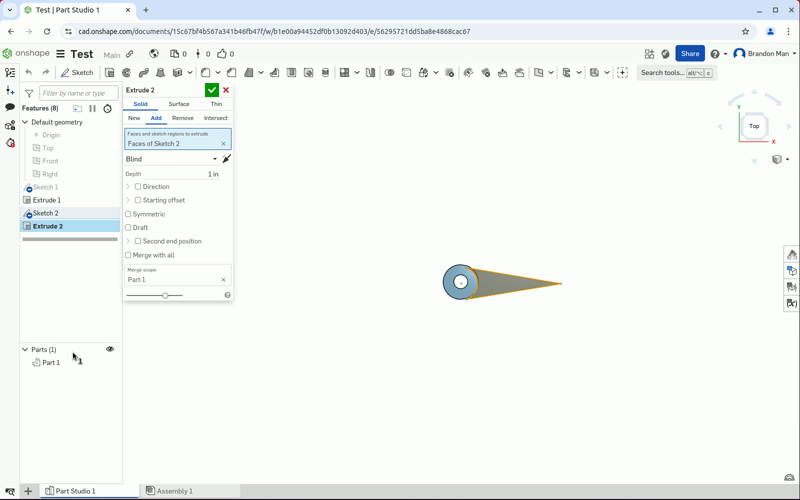
mouse_move(143, 106)
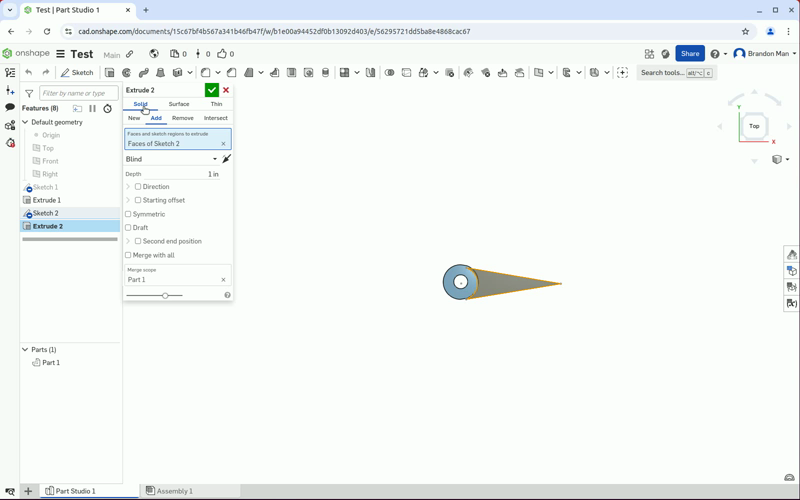
click(143, 106)
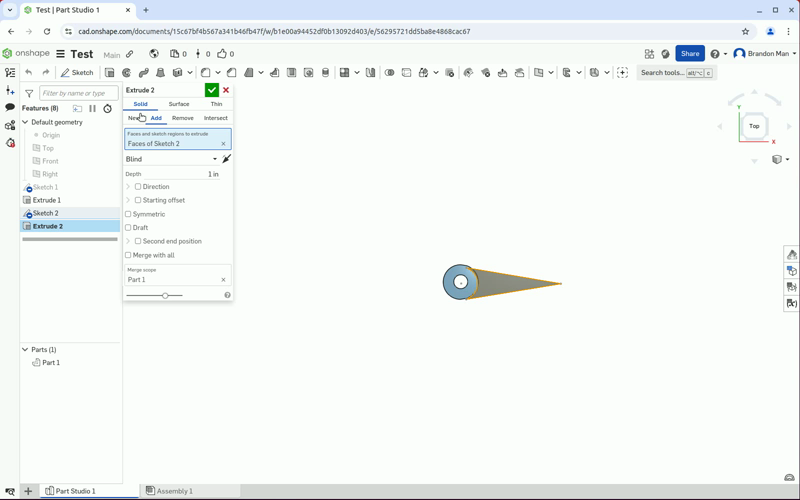
mouse_move(137, 120)
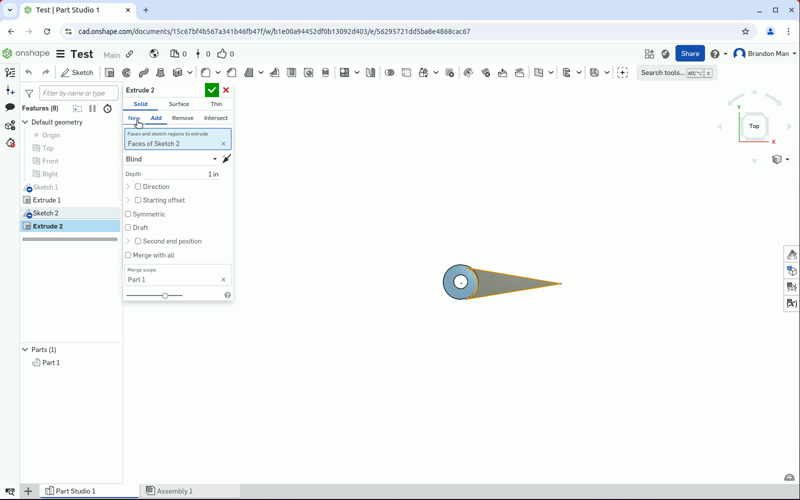
click(137, 120)
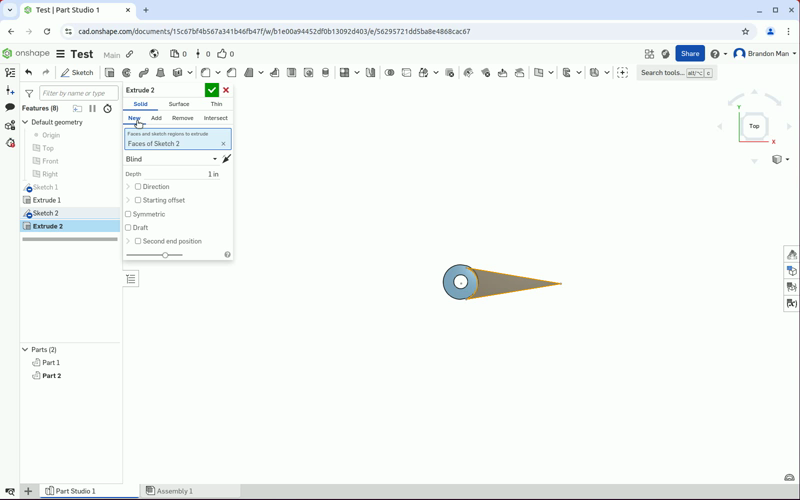
key(tab, 4)
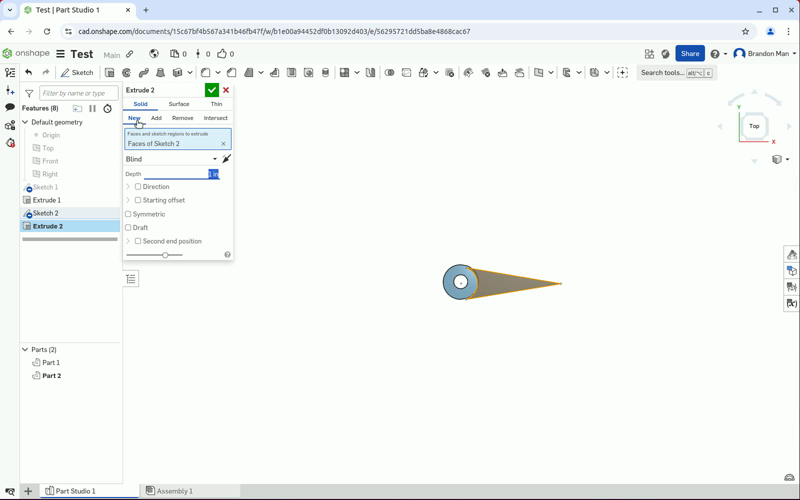
text(23.108)
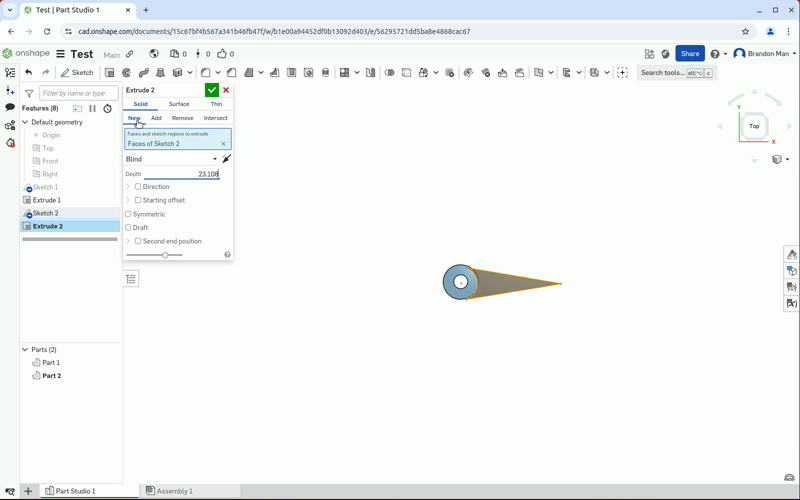
key(enter)
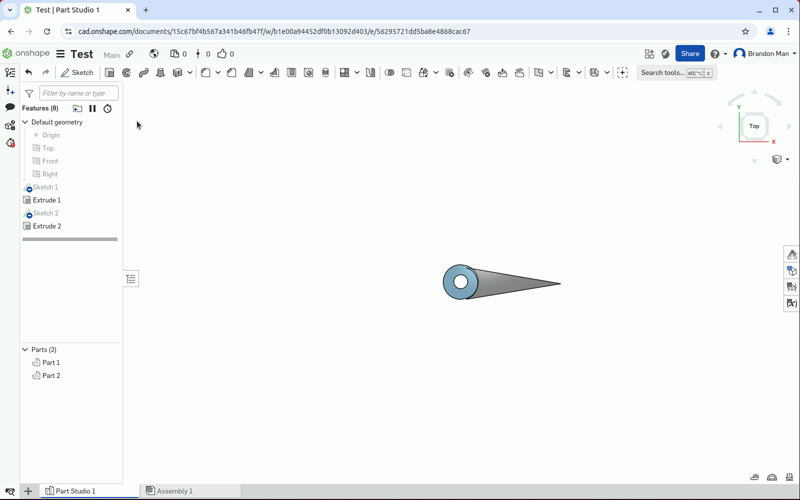
key(shift+h)
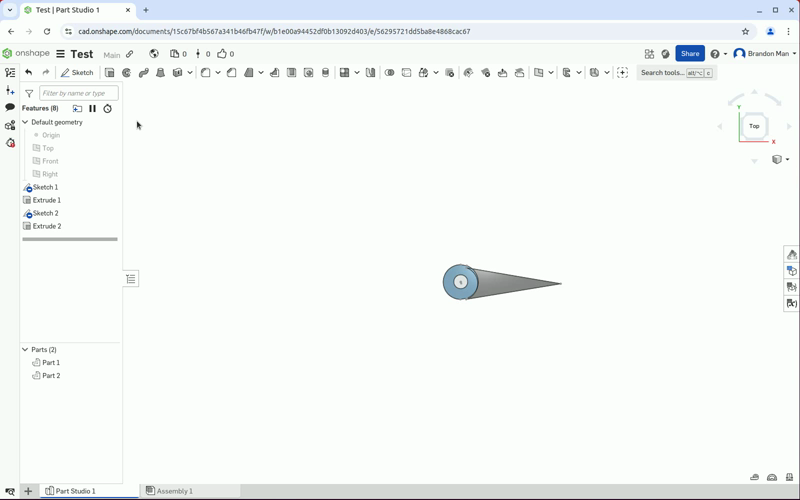
key(shift+h)
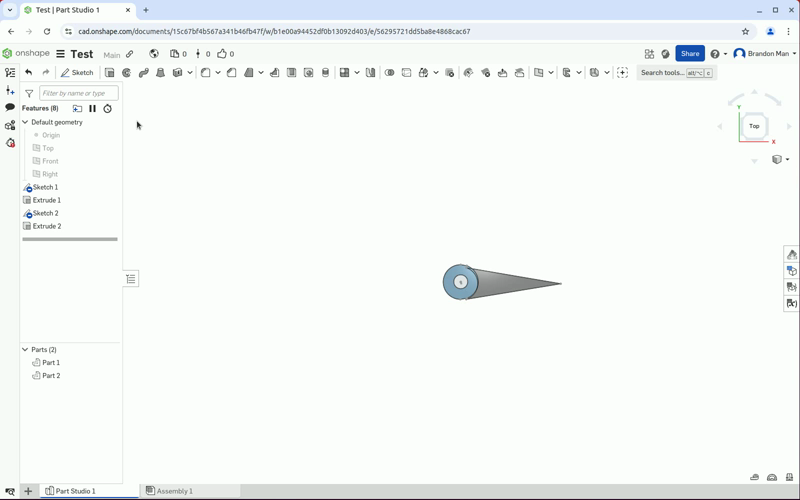
key(shift+7)
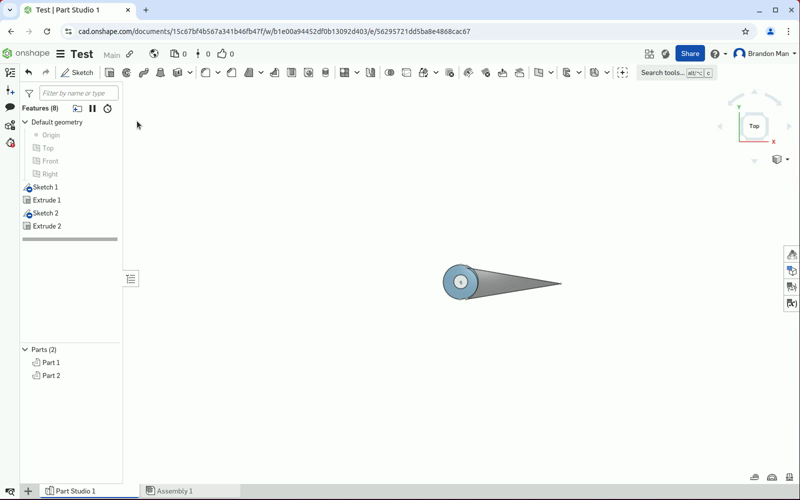
key(up, 3)
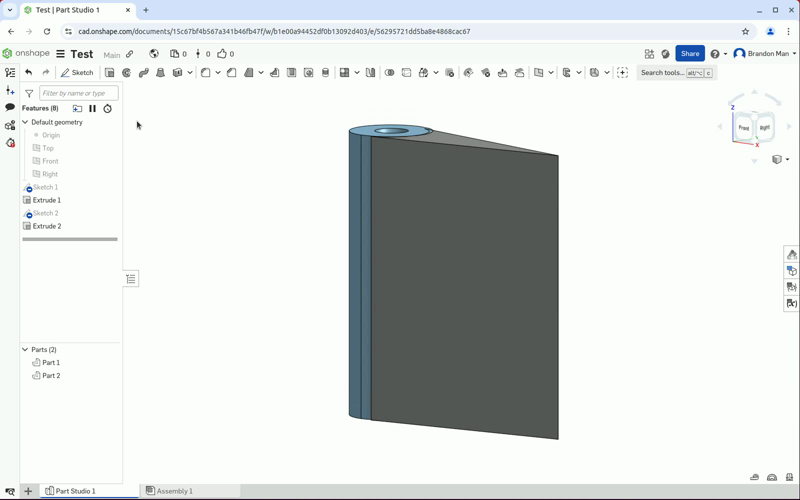
key(left, 3)
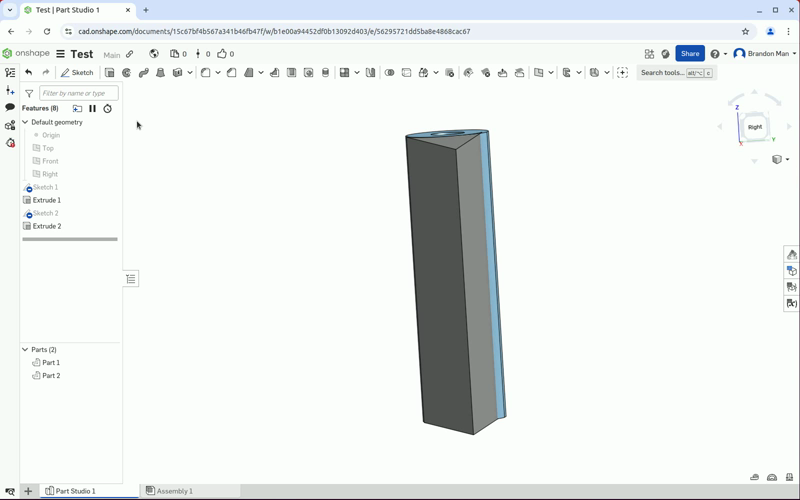
key(right, 3)
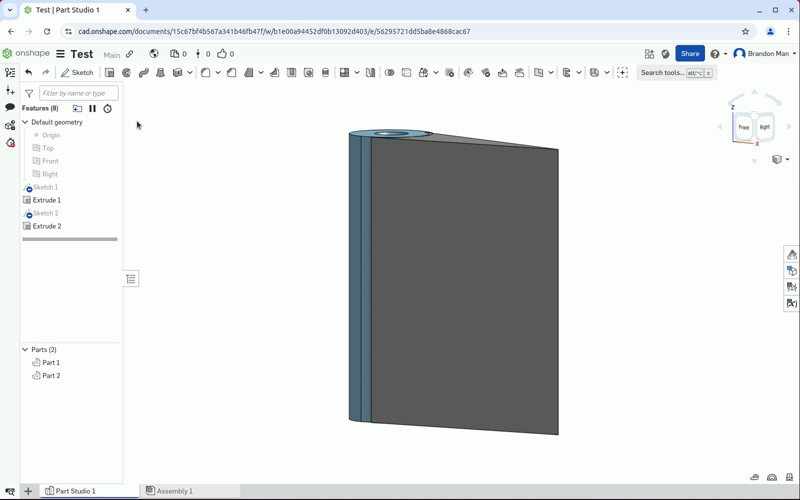
key(down, 3)
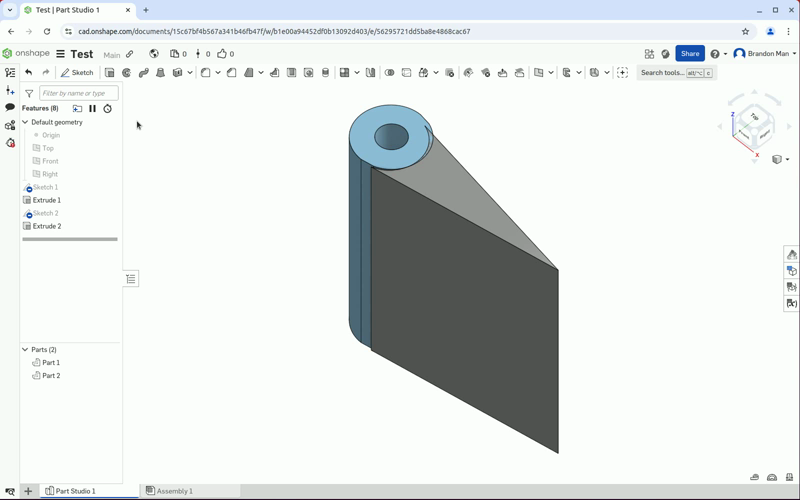
mouse_move(73, 189)
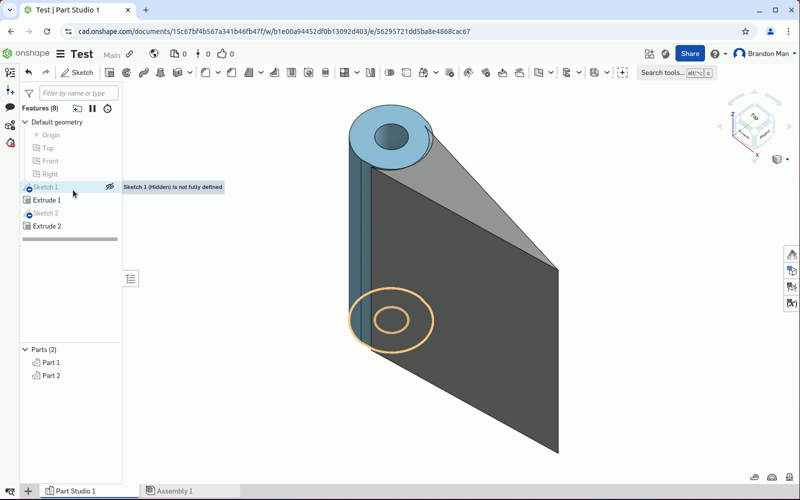
click(73, 189)